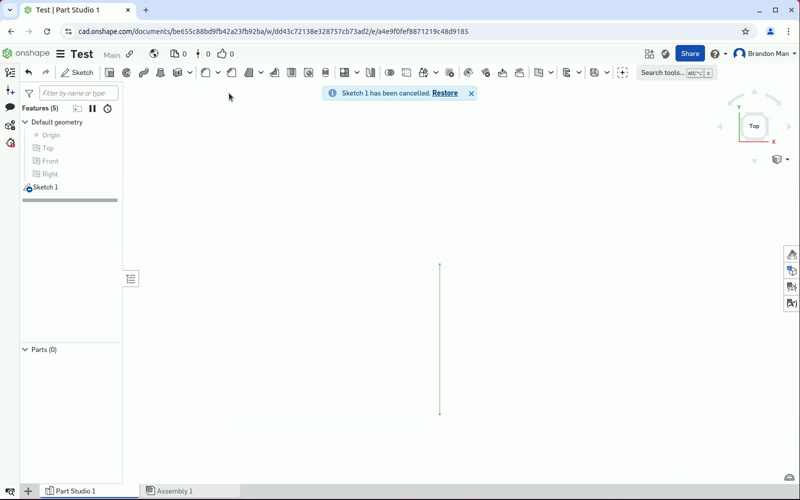
key(shift+h)
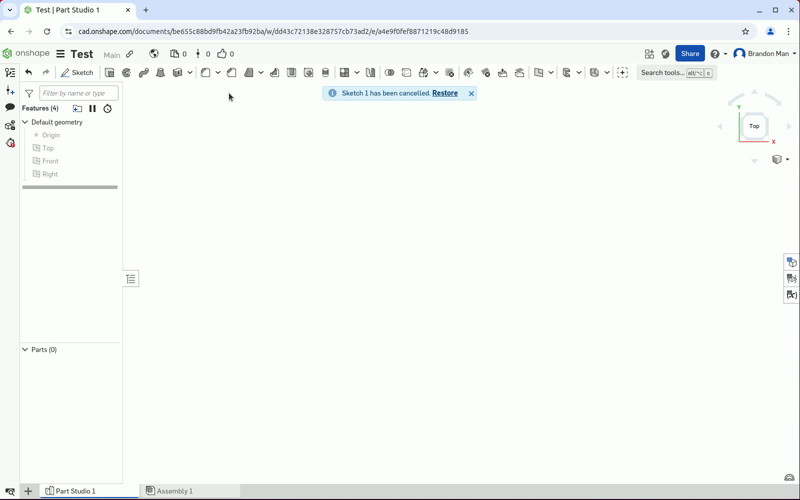
mouse_move(73, 352)
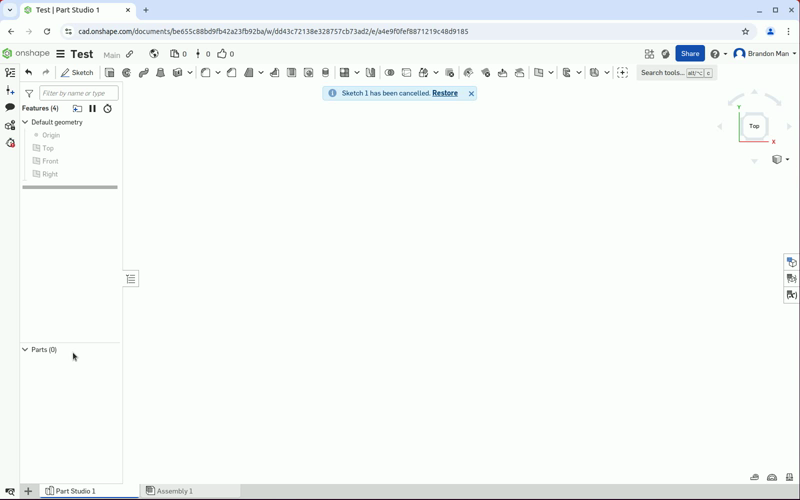
key(y)
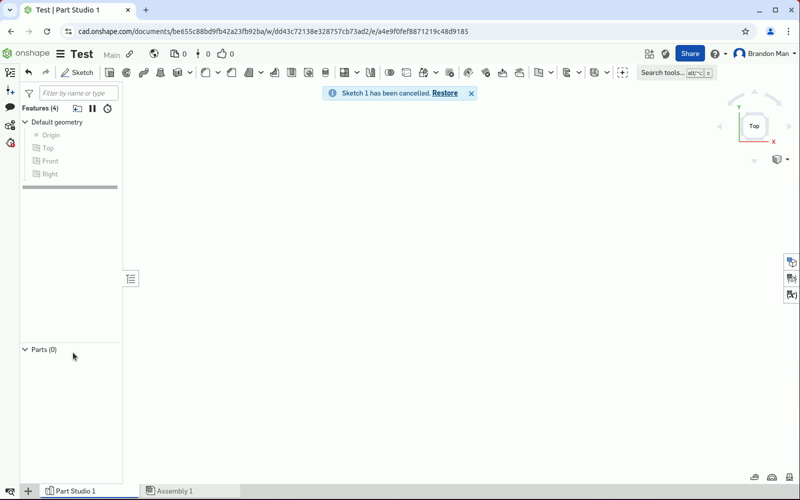
key(shift+p)
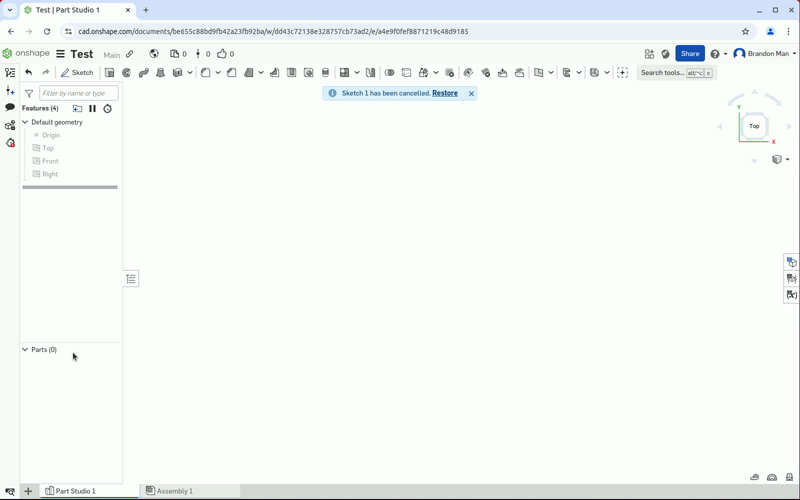
key(space)
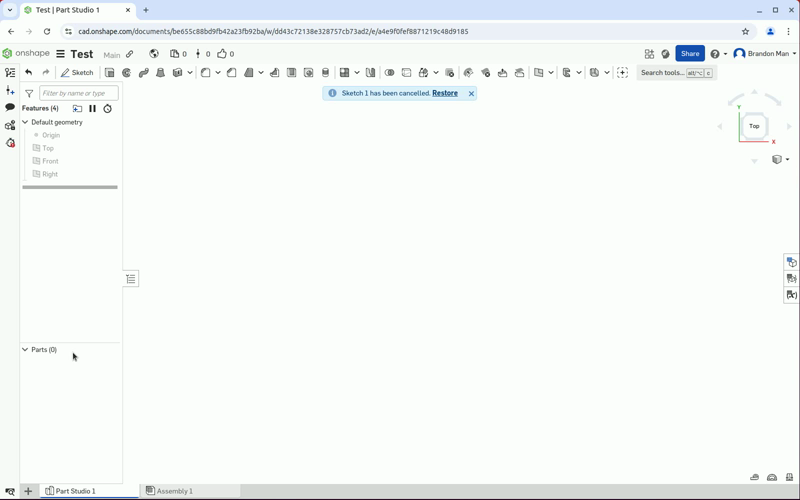
key_down(shift)
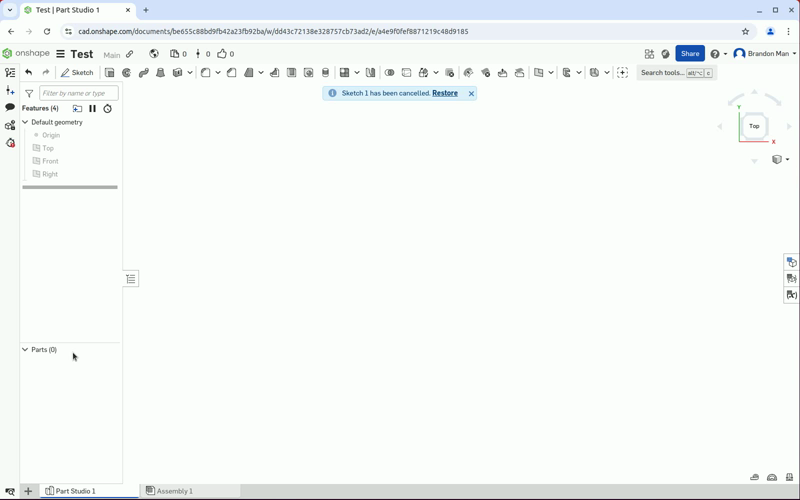
key(up)
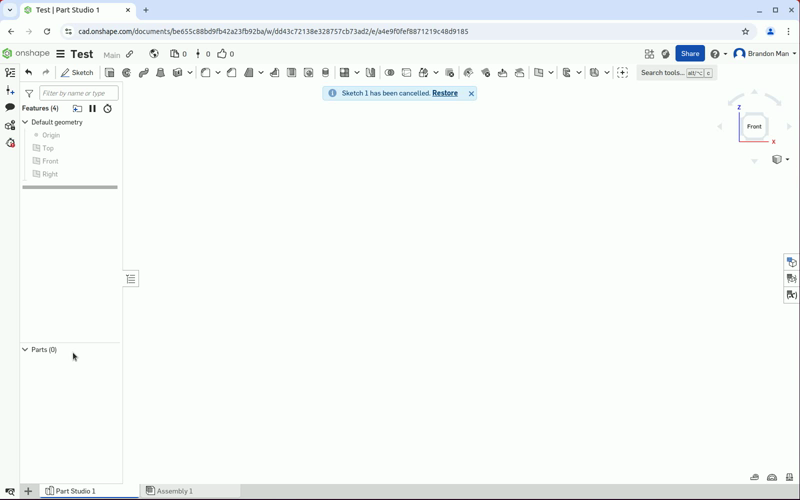
key_up(shift)
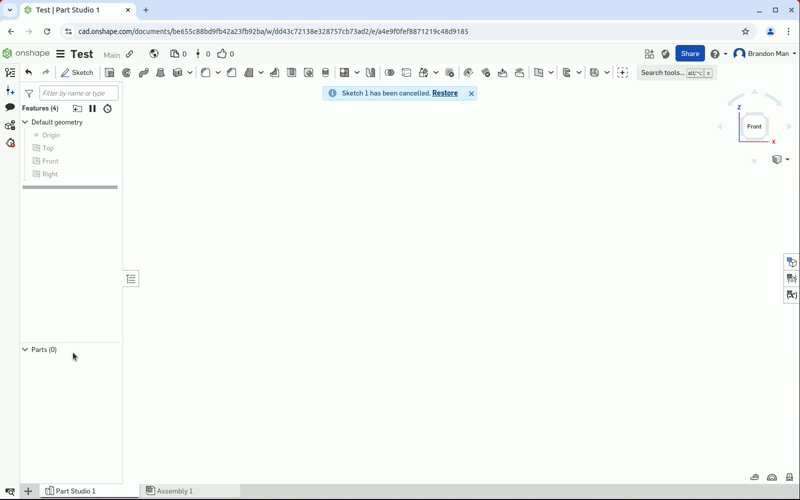
mouse_move(73, 352)
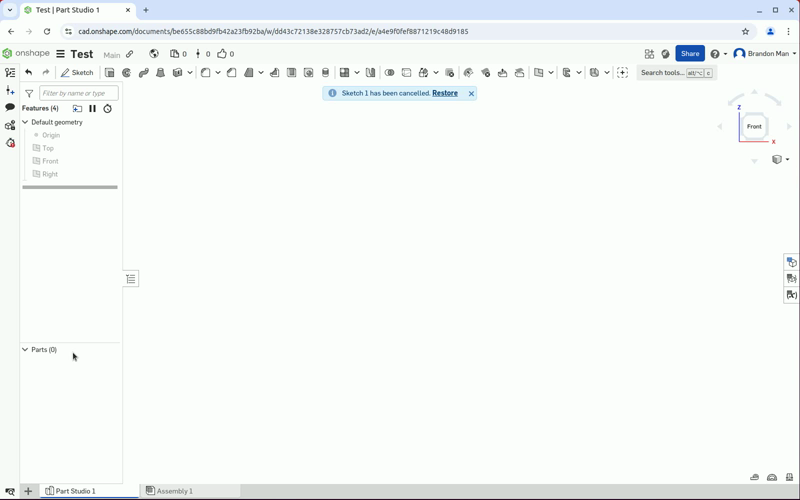
key(shift+y)
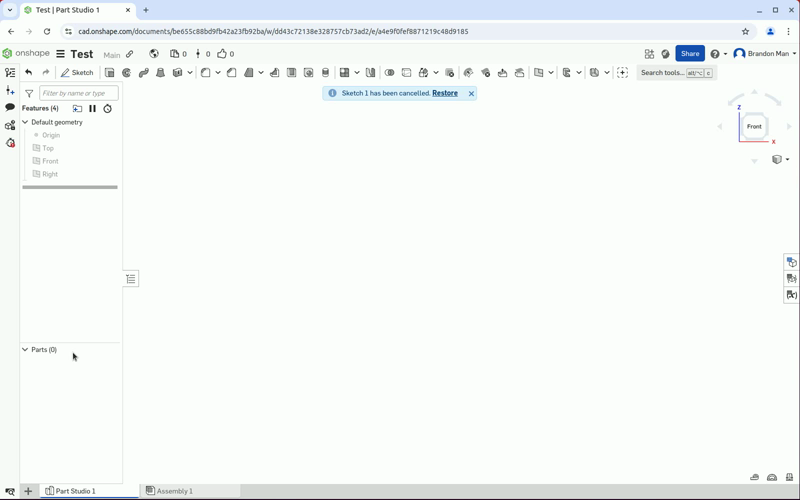
key(shift+s)
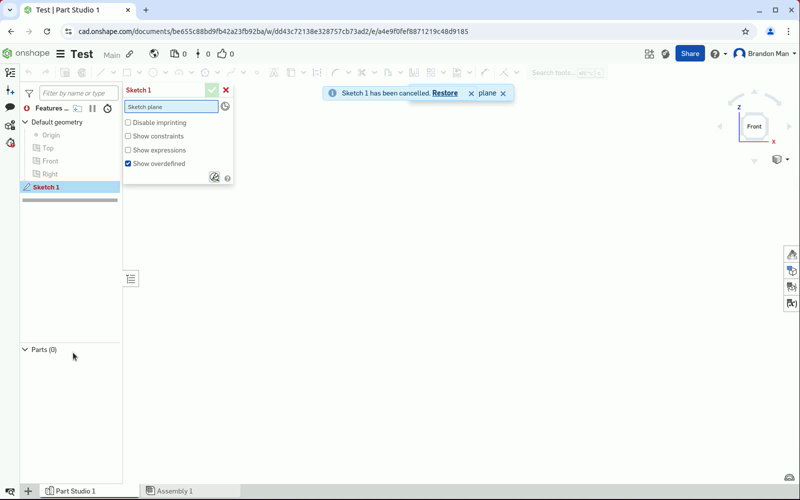
mouse_move(73, 163)
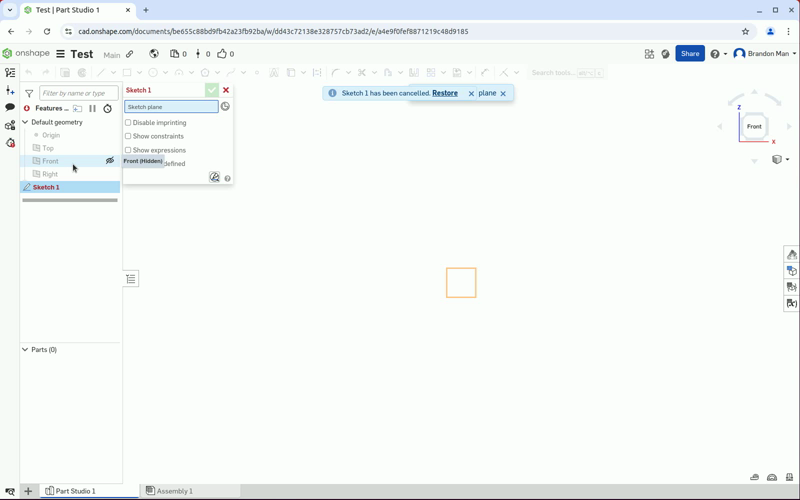
click(73, 163)
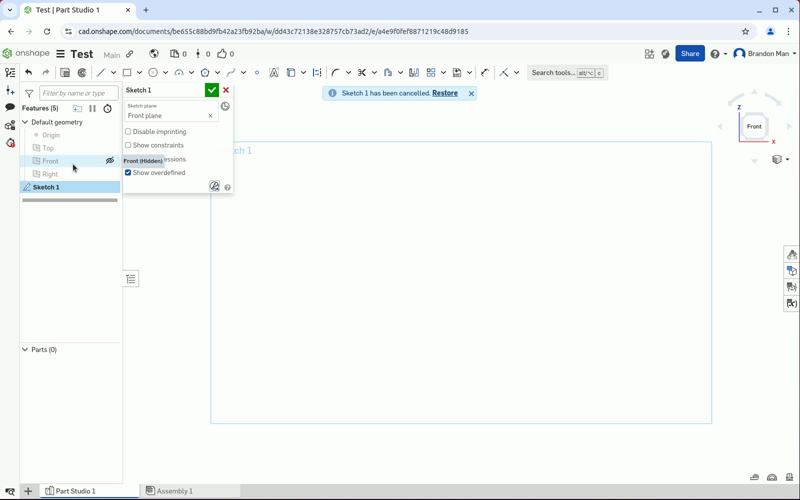
mouse_move(73, 352)
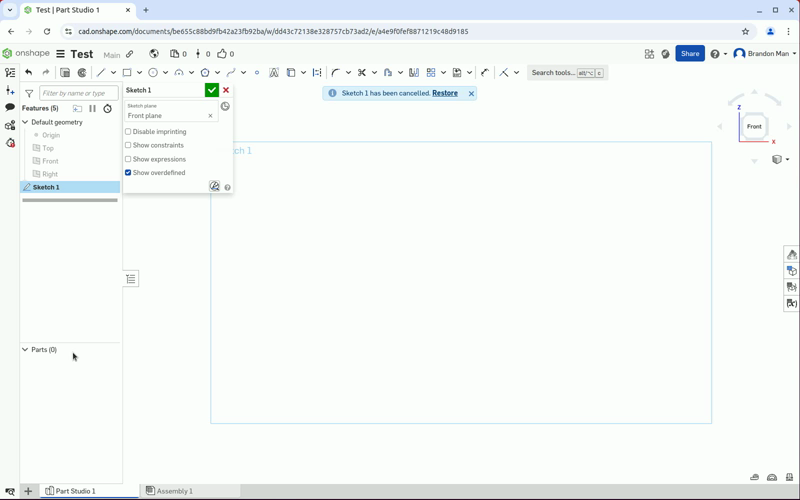
key(y)
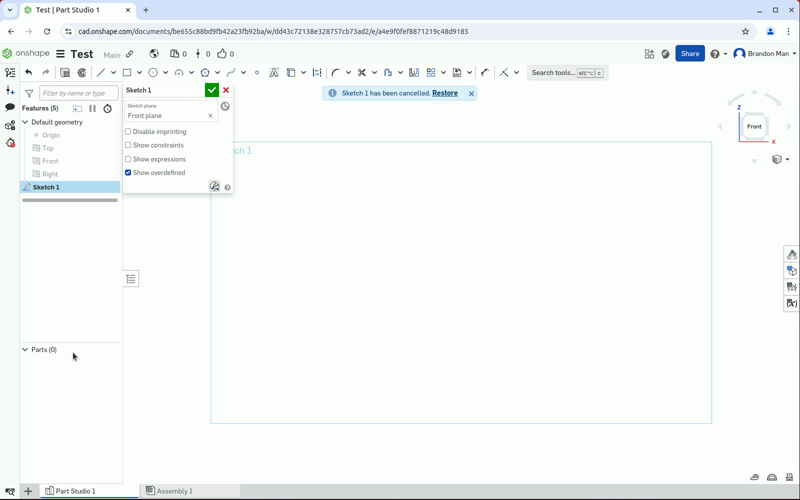
key(c)
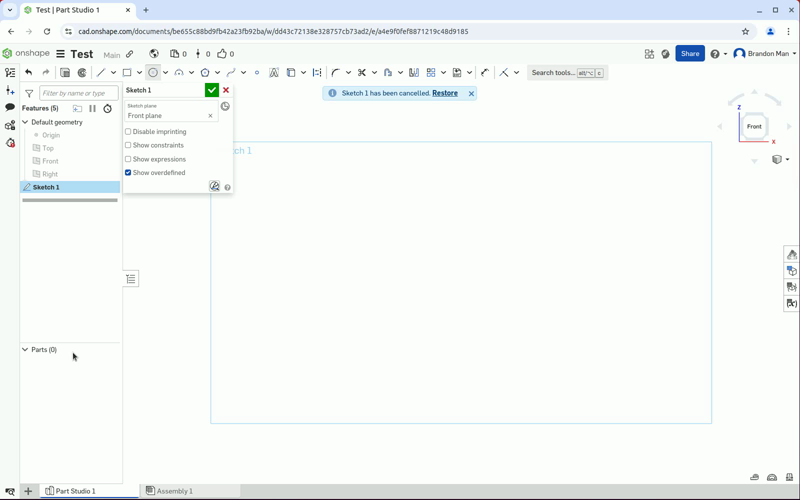
key_down(shift)
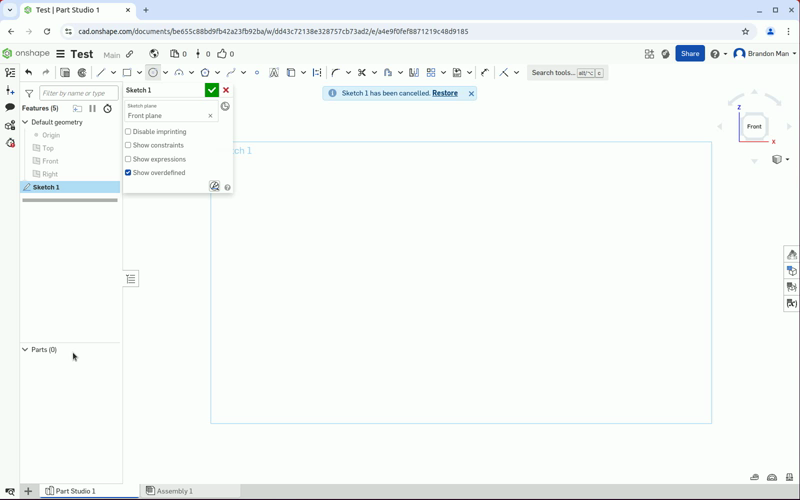
mouse_move(401, 239)
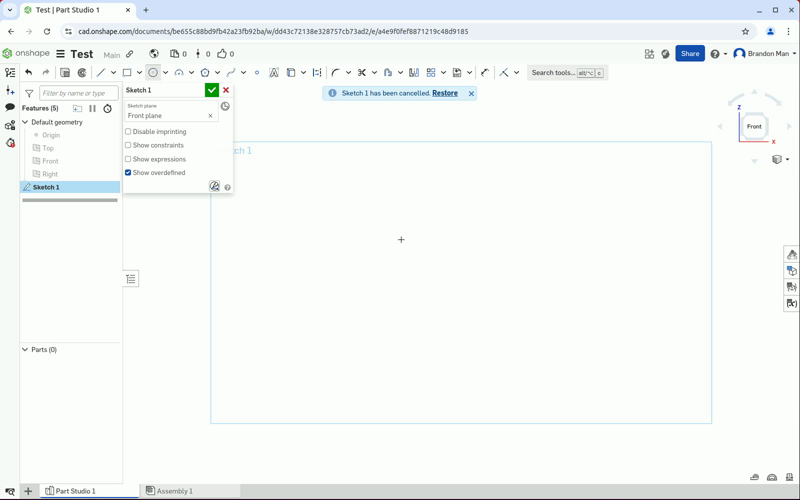
click(401, 239)
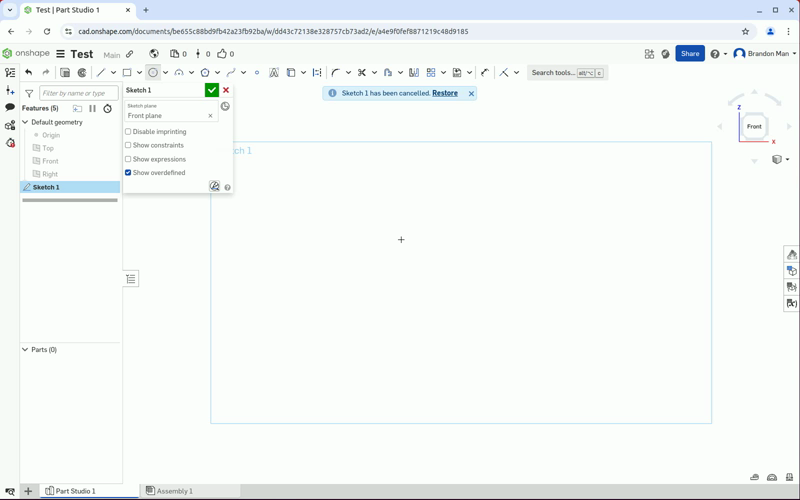
key_up(shift)
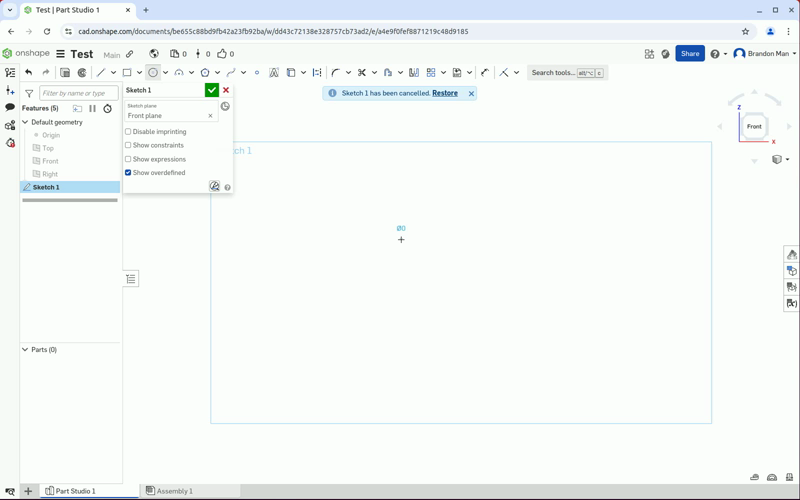
mouse_move(416, 239)
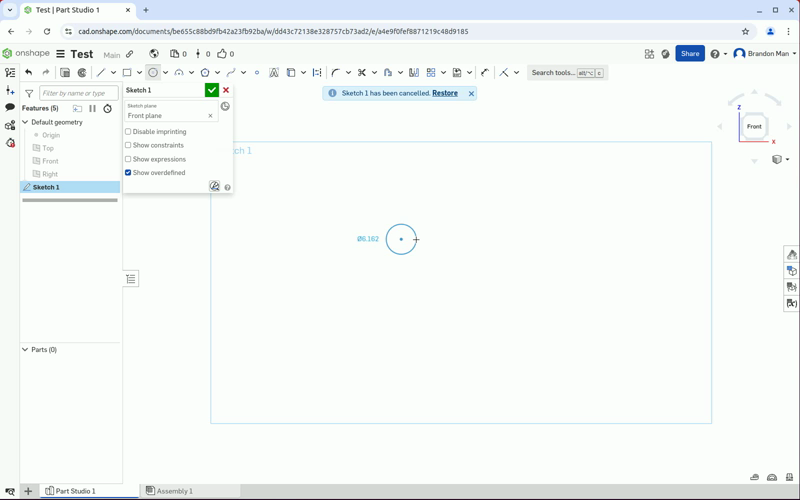
click(416, 239)
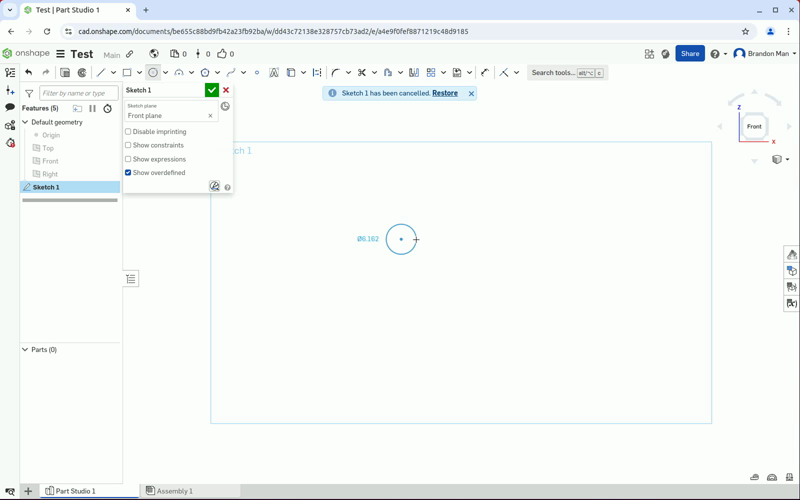
key(esc)
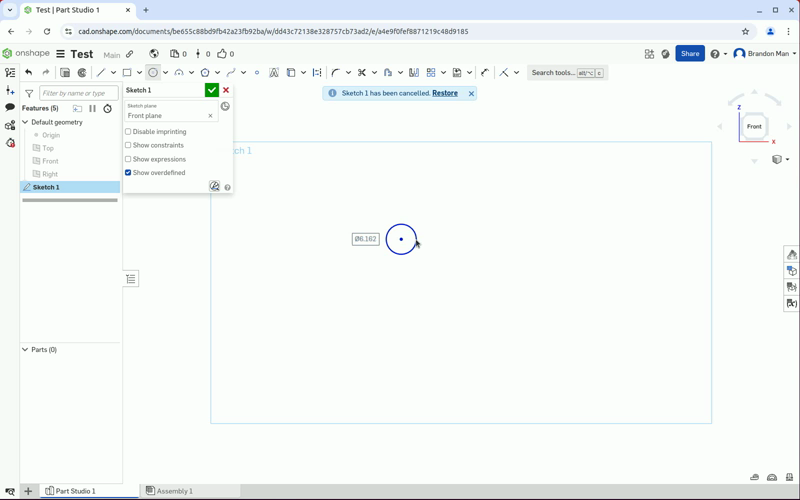
mouse_move(403, 250)
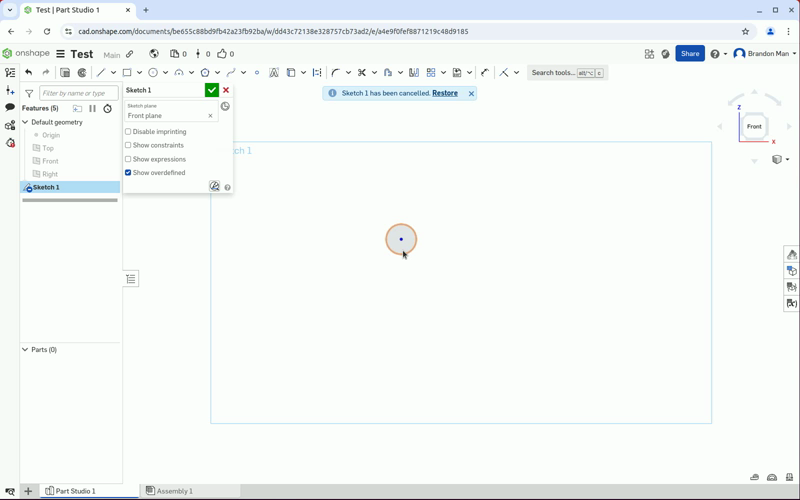
scroll(6)
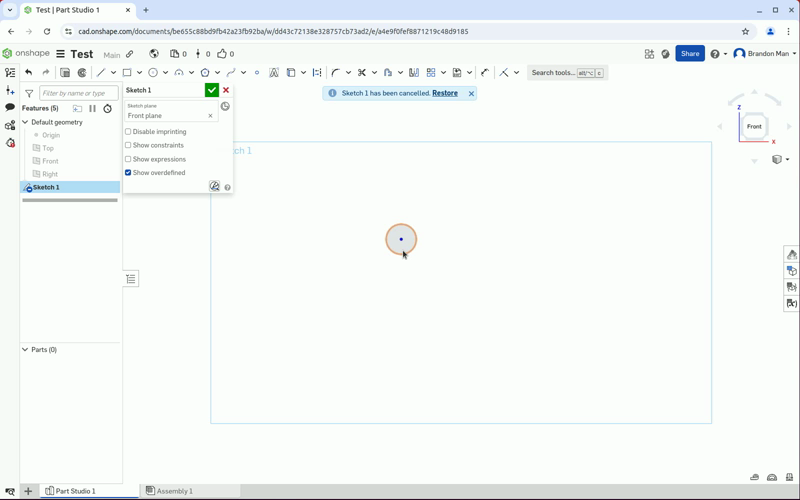
scroll(6)
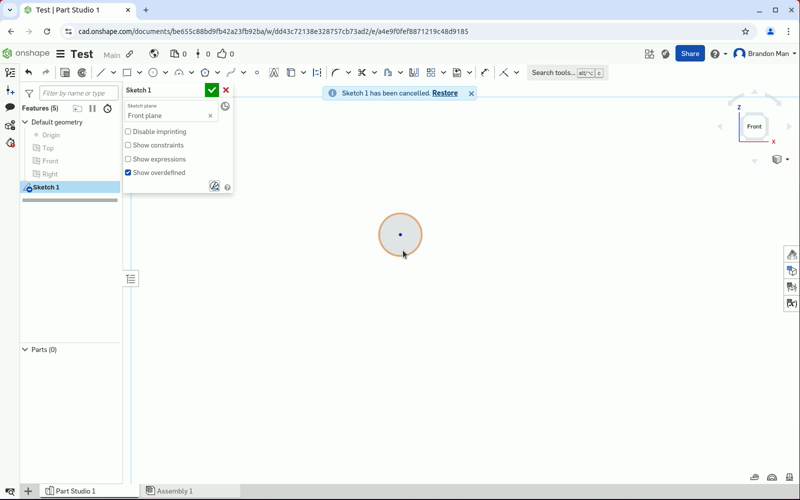
scroll(6)
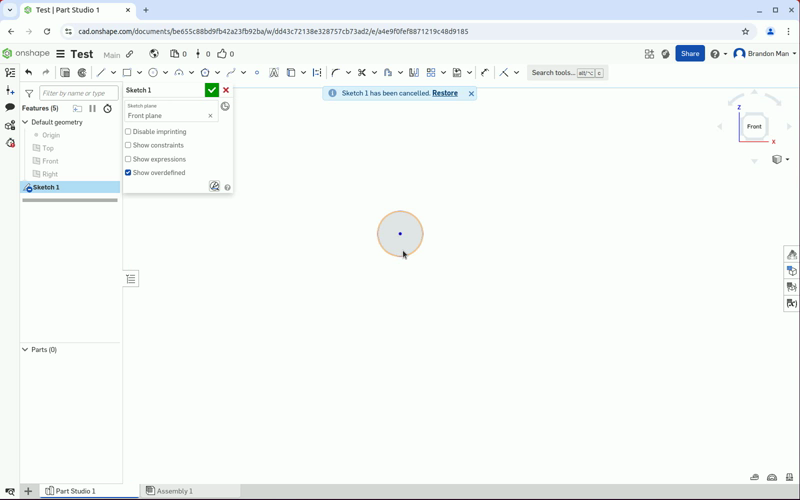
scroll(6)
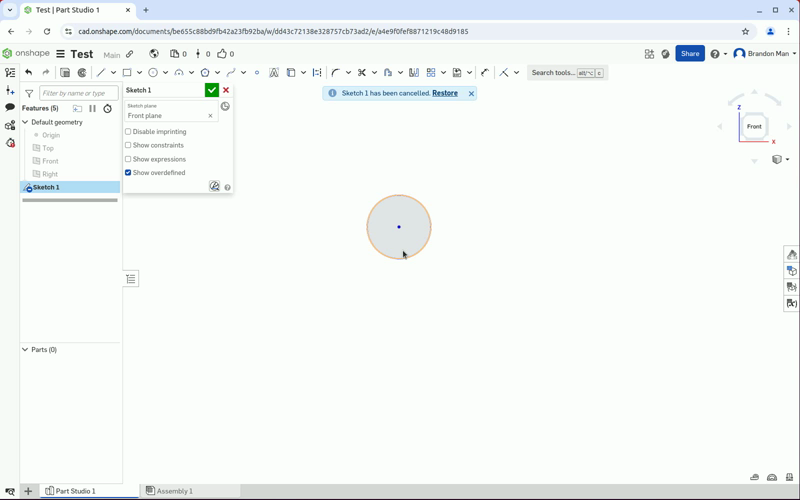
scroll(6)
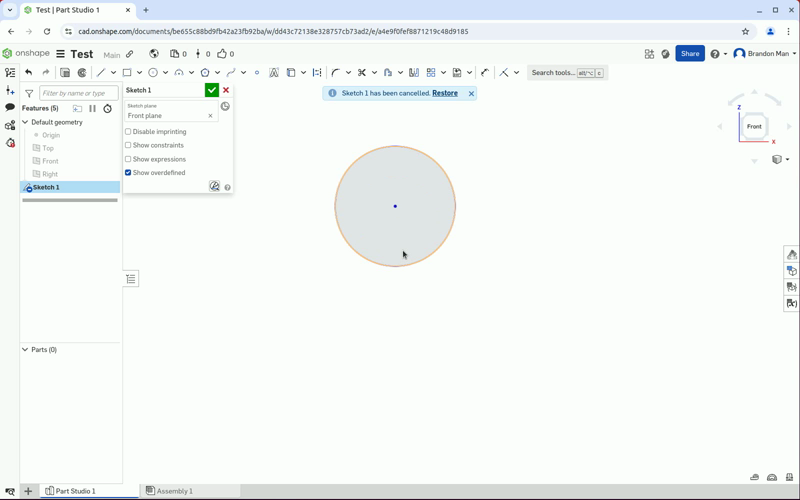
scroll(6)
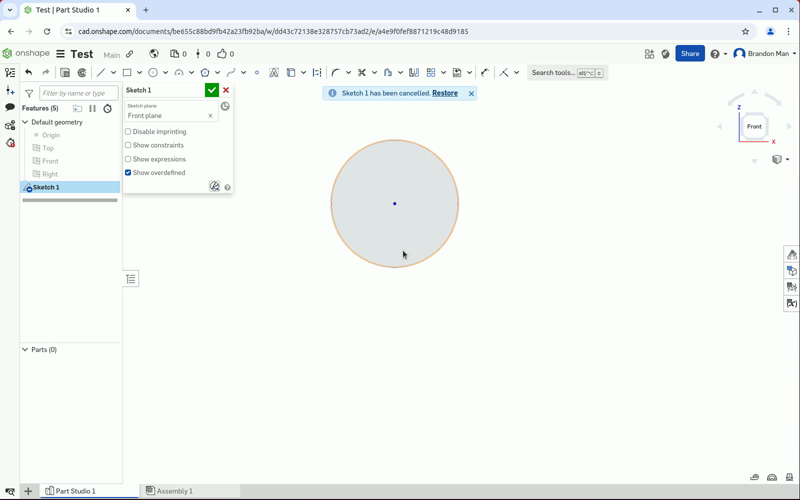
scroll(6)
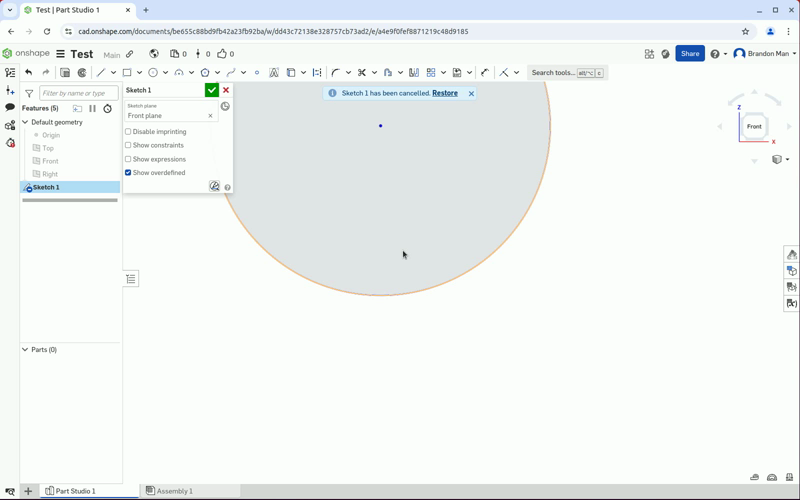
click(403, 250)
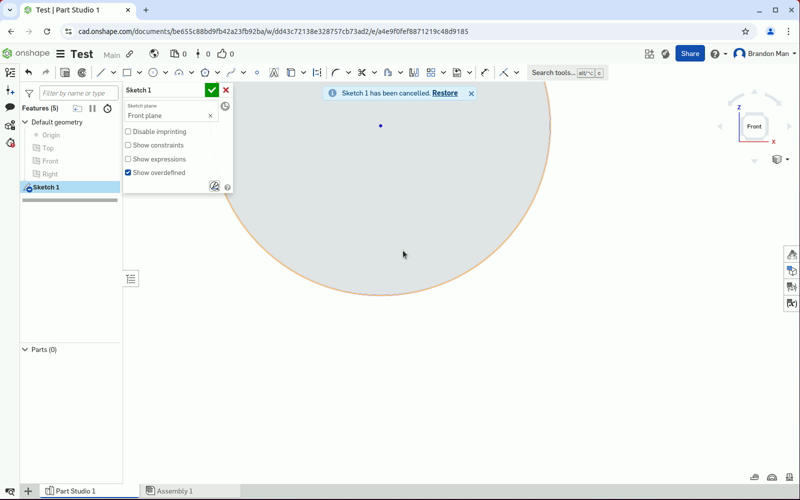
scroll(-6)
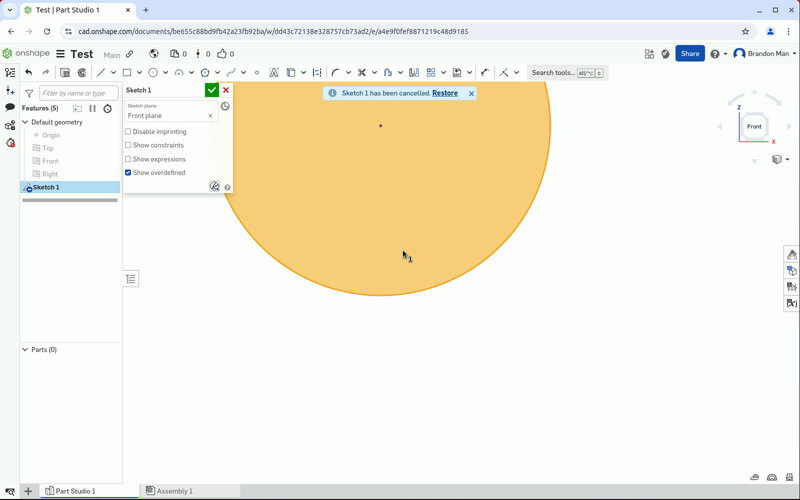
scroll(-6)
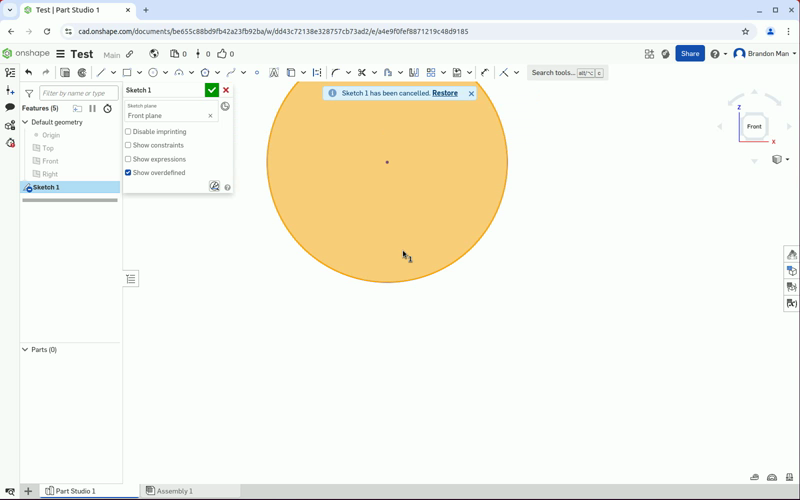
scroll(-6)
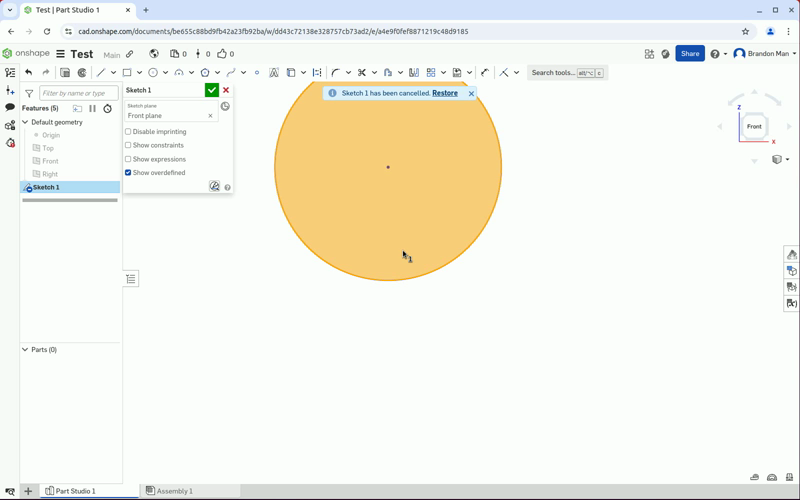
scroll(-6)
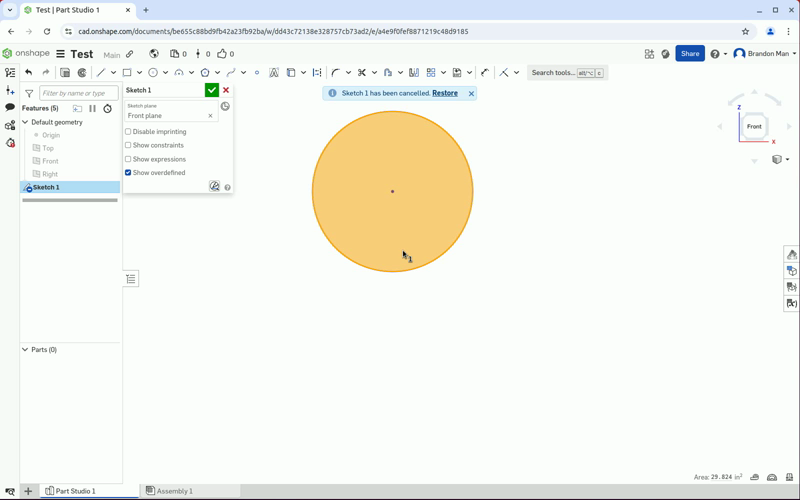
scroll(-6)
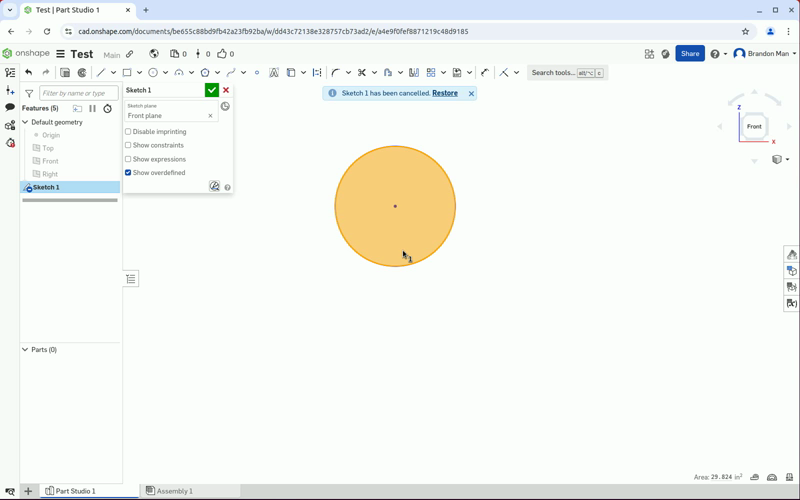
scroll(-6)
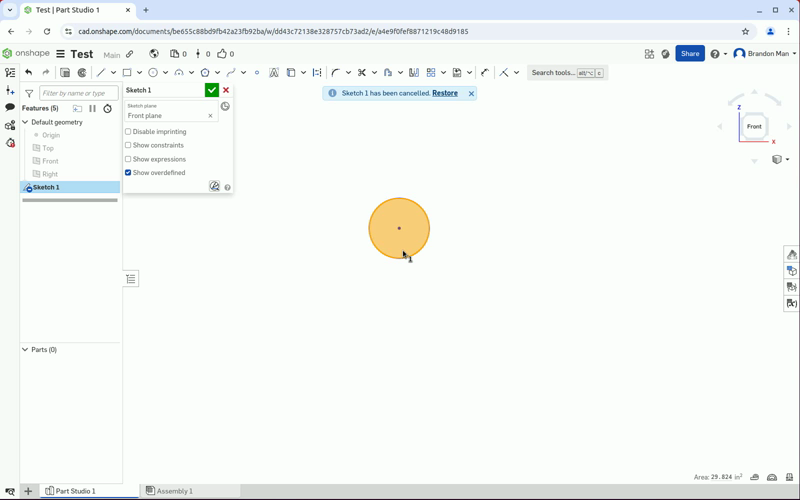
scroll(-6)
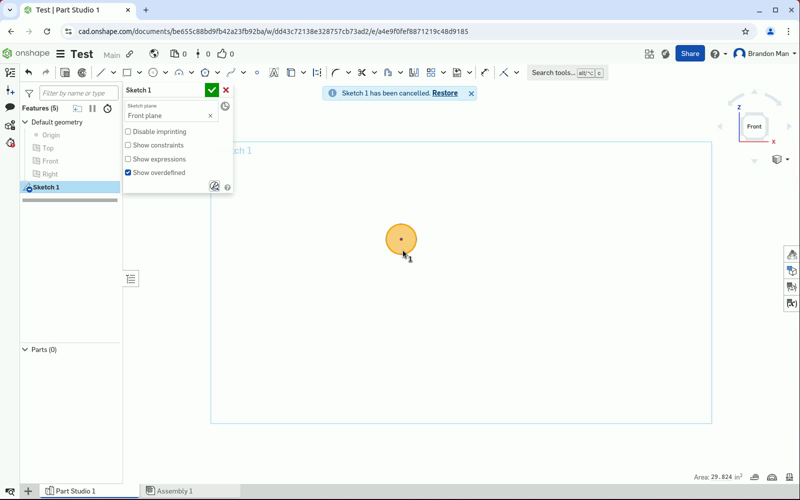
mouse_move(73, 352)
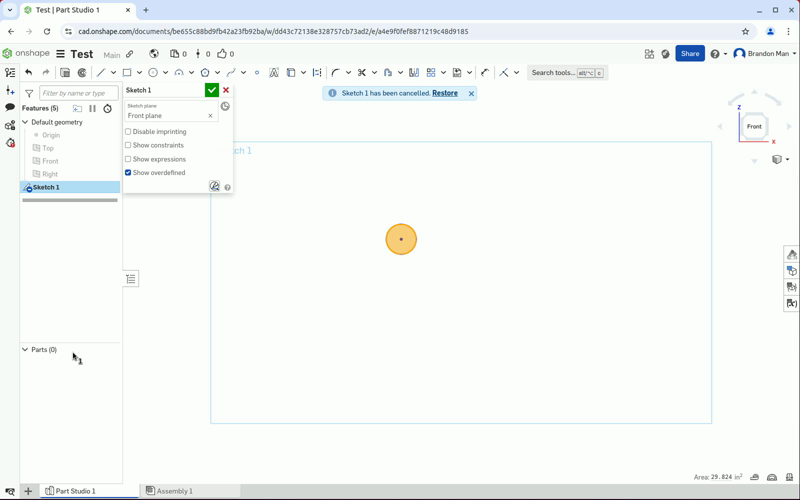
key(shift+y)
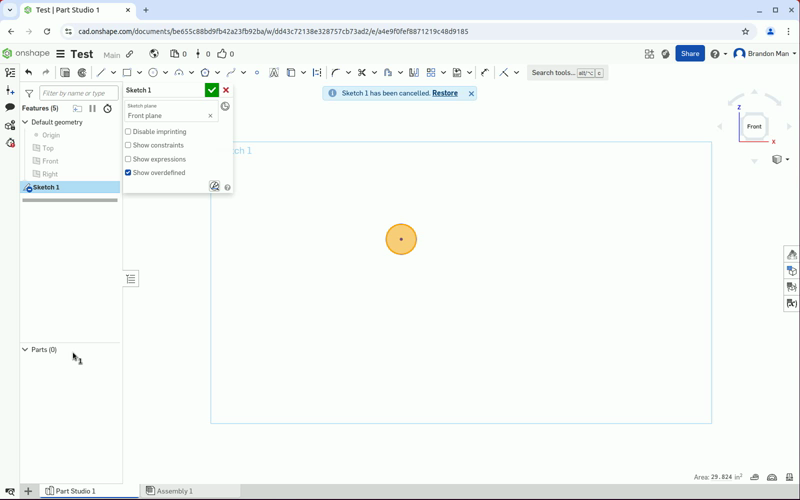
key(shift+e)
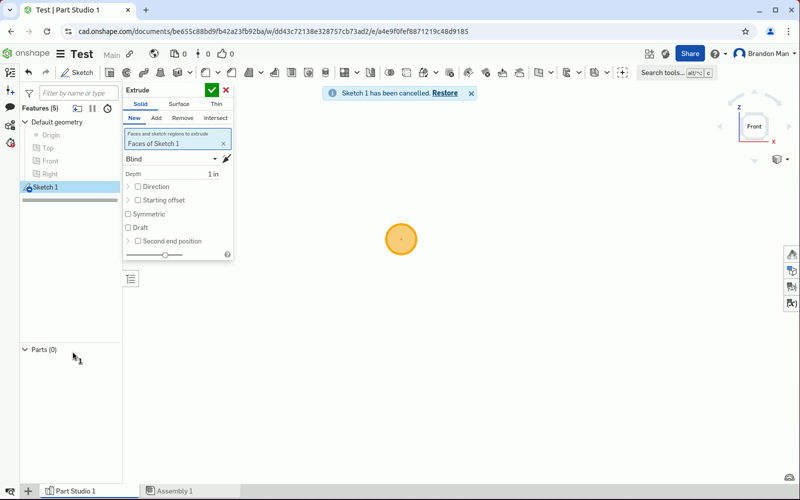
mouse_move(143, 106)
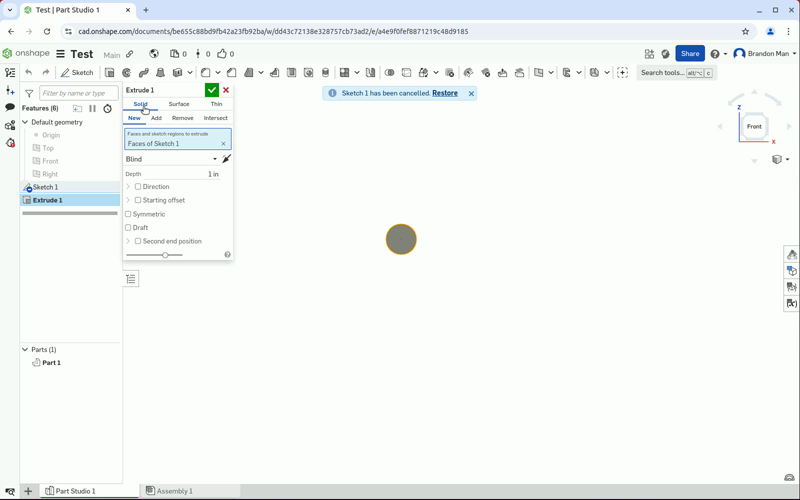
click(143, 106)
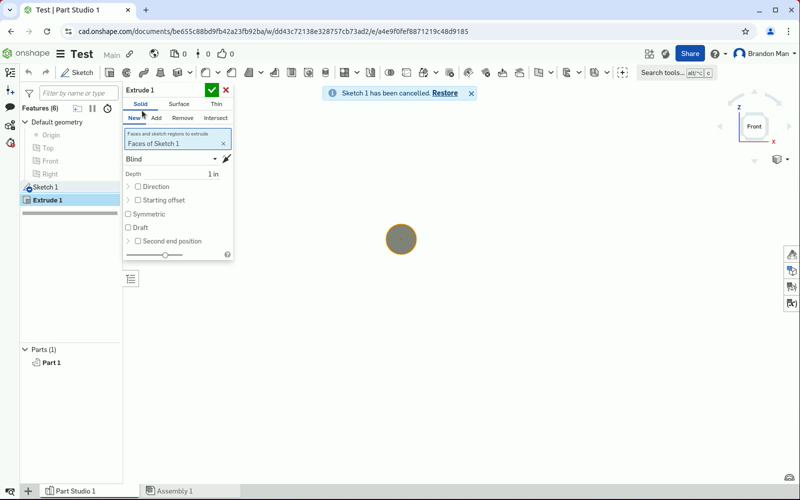
mouse_move(137, 120)
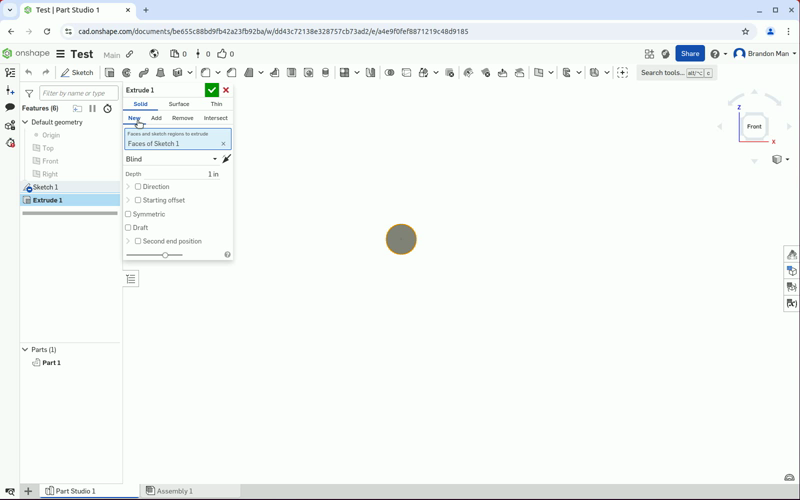
click(137, 120)
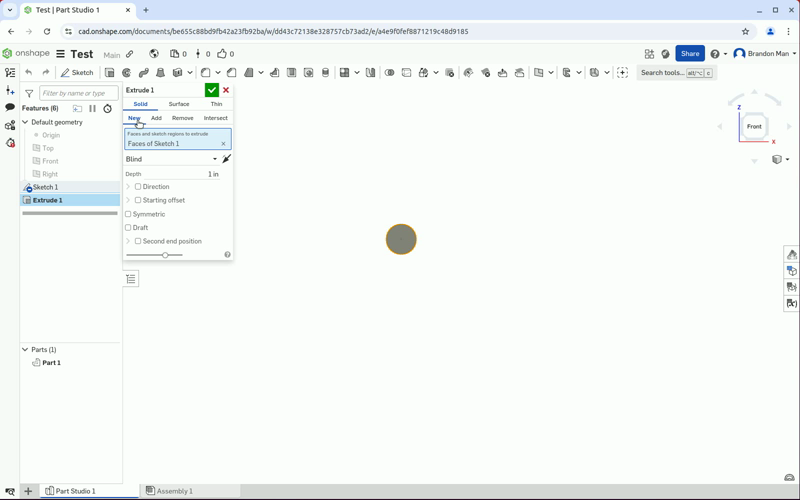
key(tab, 4)
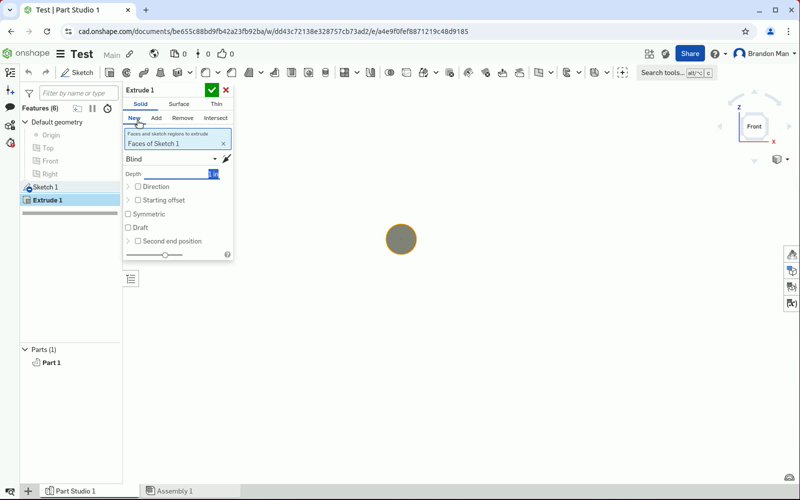
text(11.313)
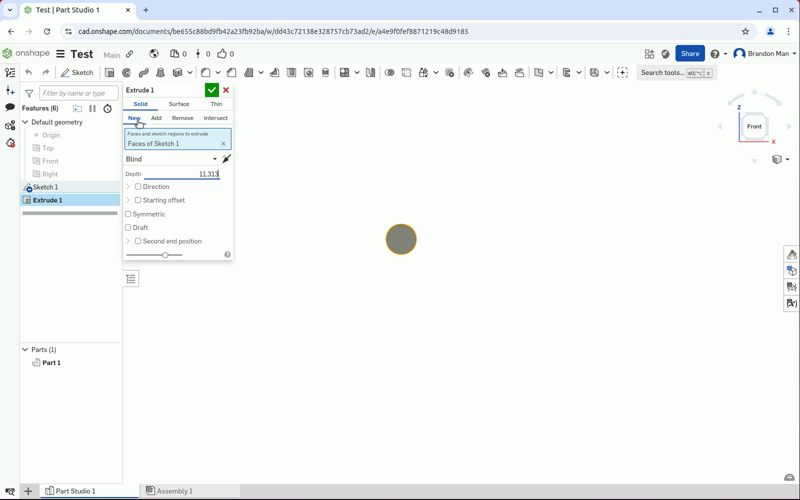
key(enter)
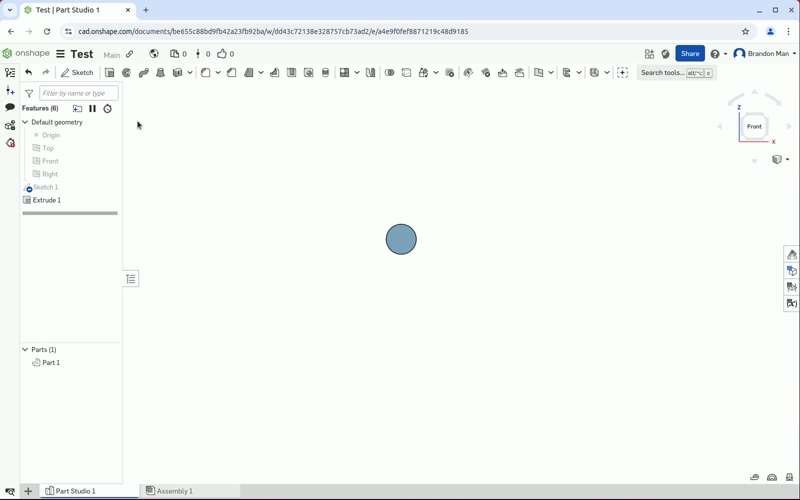
key(shift+h)
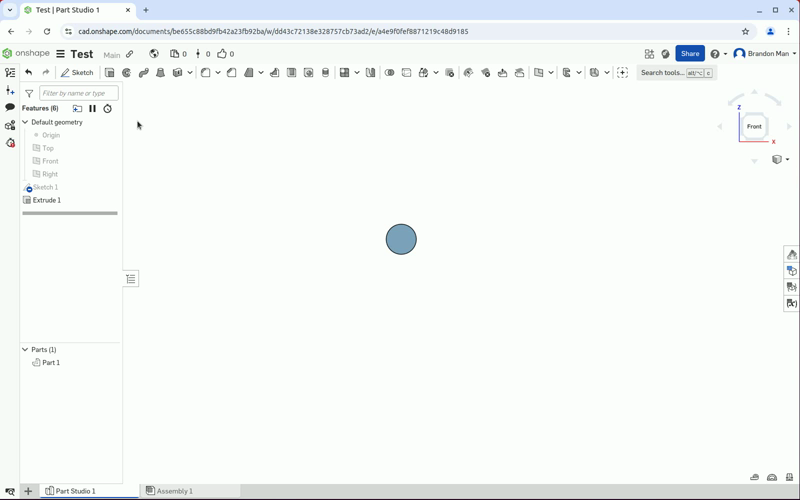
key(shift+h)
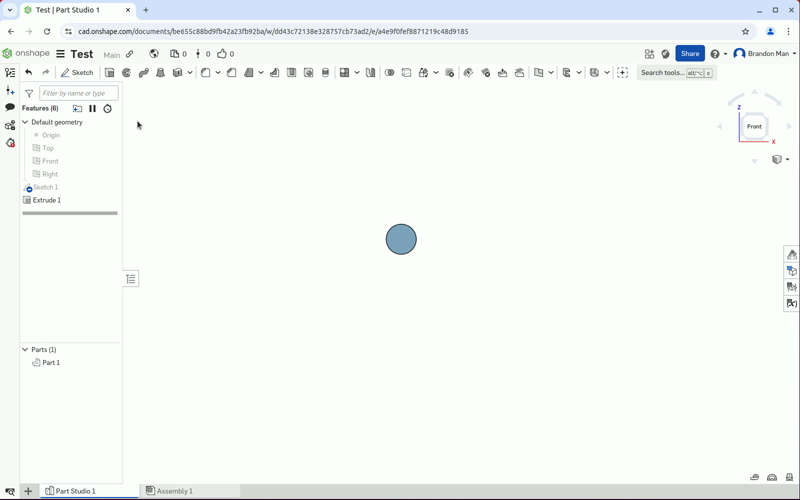
mouse_move(73, 189)
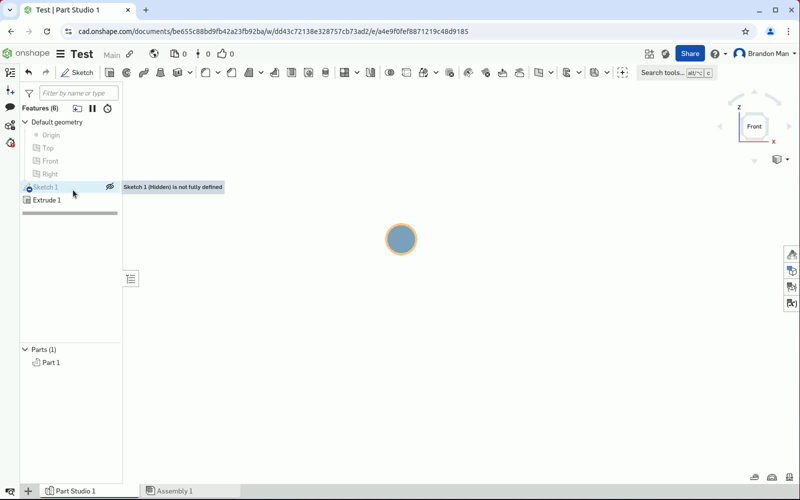
click(73, 189)
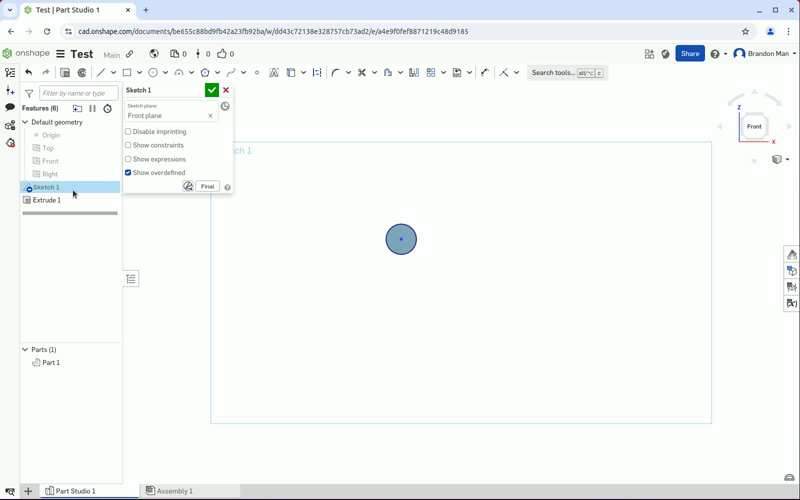
mouse_move(229, 92)
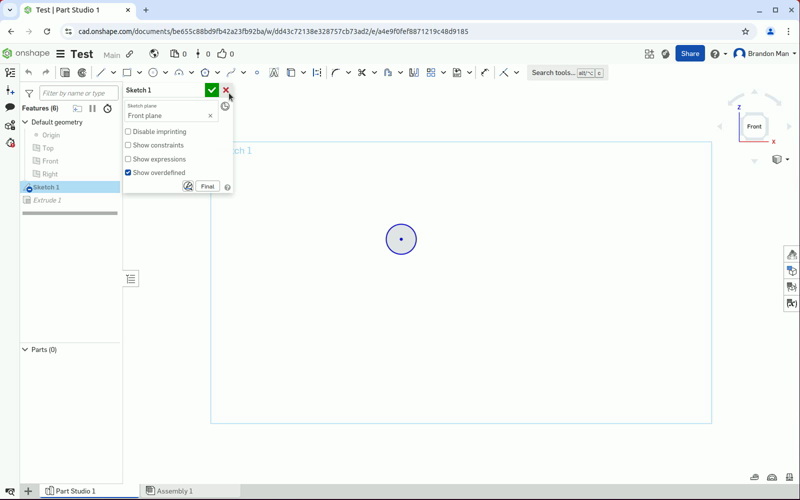
click(229, 92)
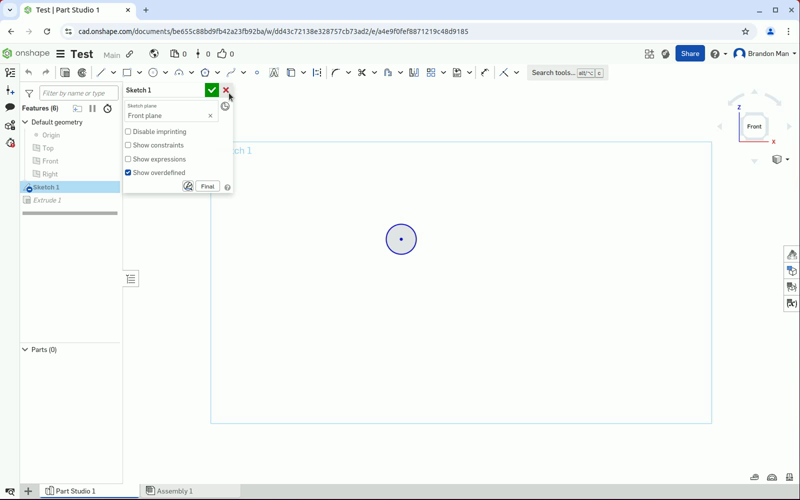
key(shift+s)
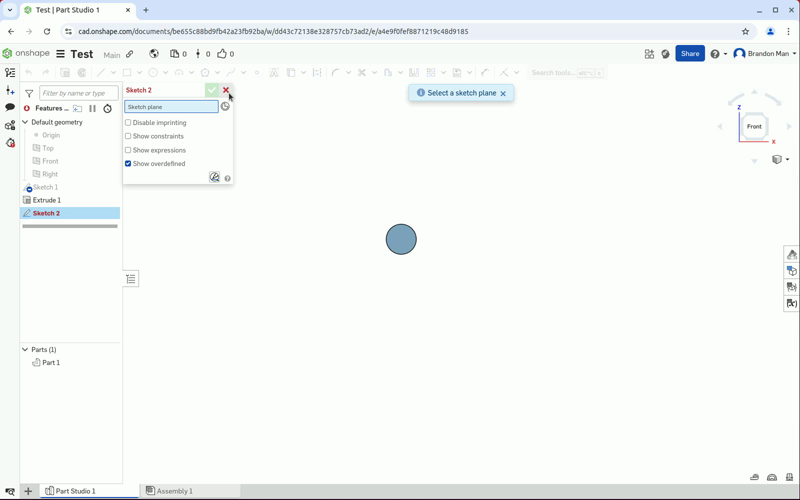
mouse_move(73, 163)
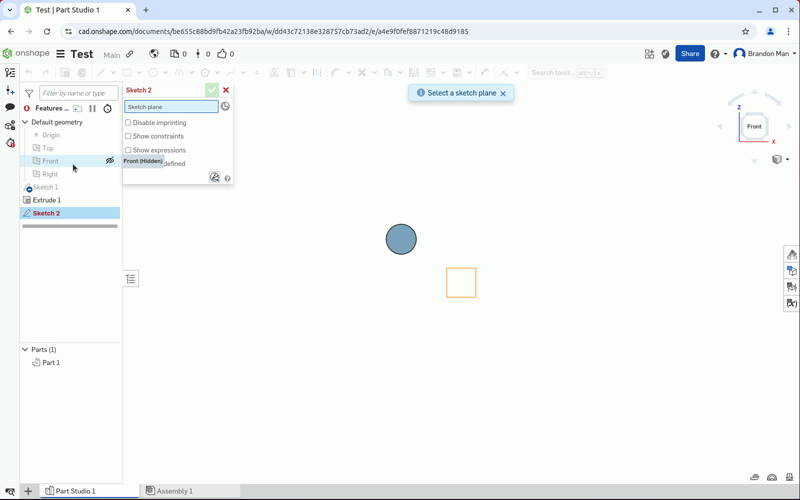
click(73, 163)
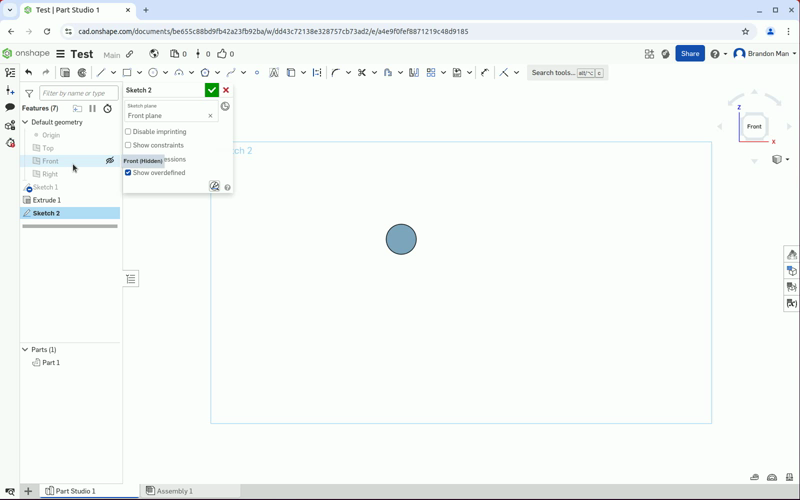
mouse_move(73, 352)
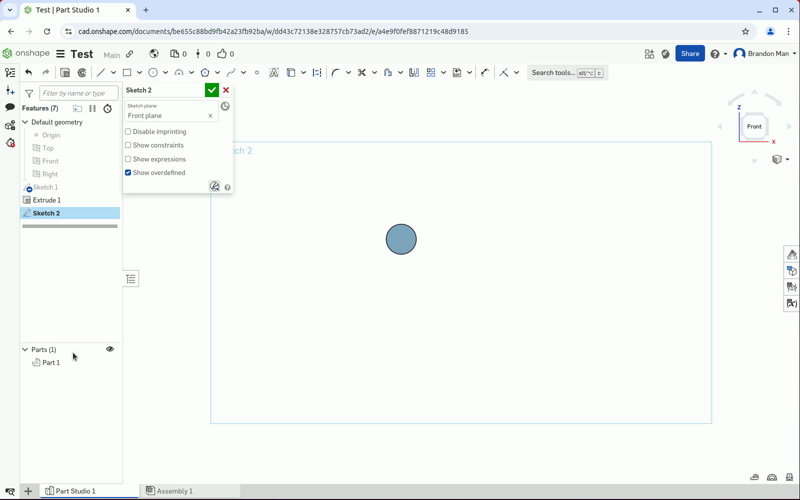
key(y)
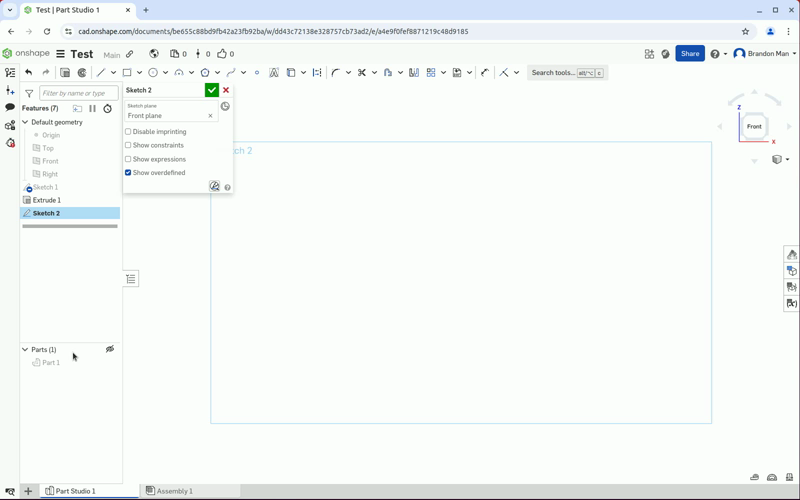
key(c)
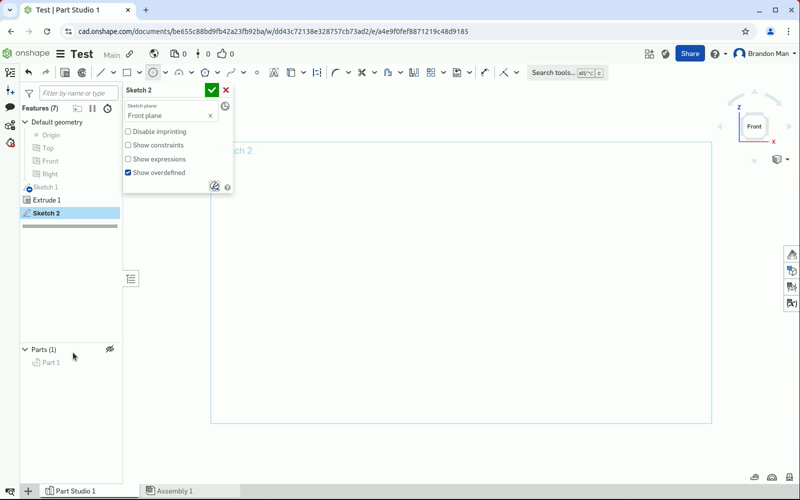
key_down(shift)
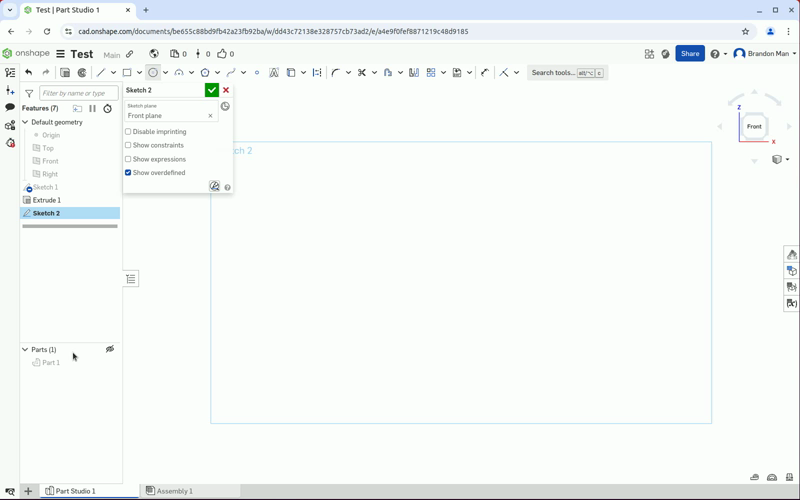
mouse_move(490, 205)
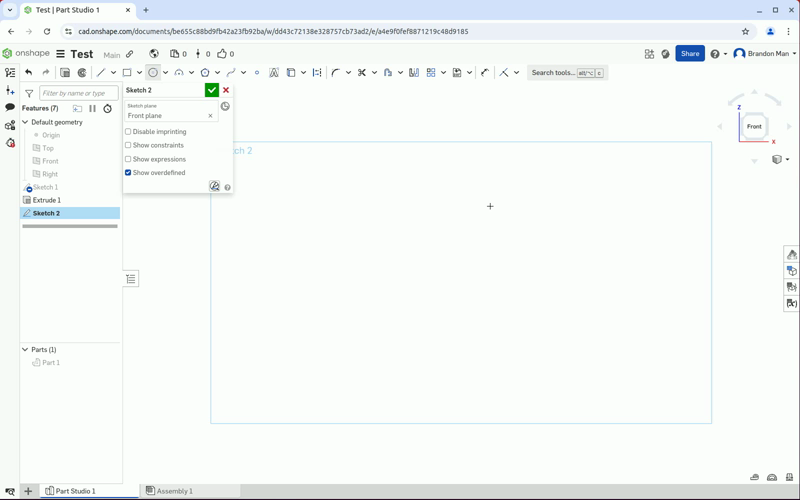
click(490, 205)
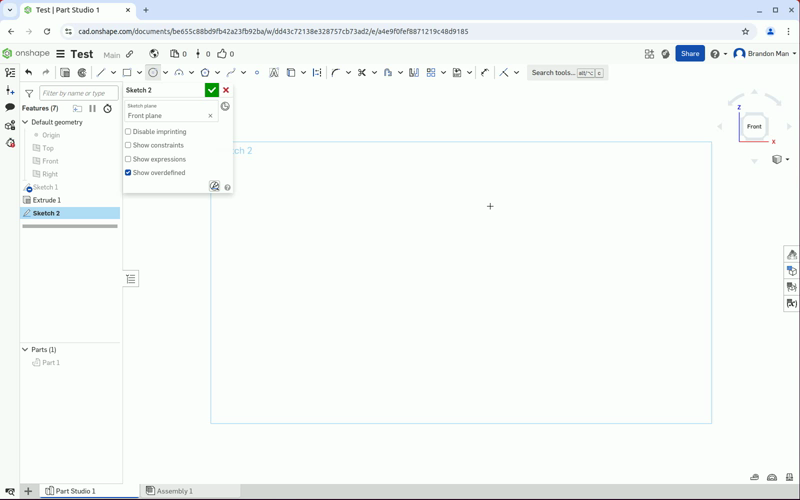
key_up(shift)
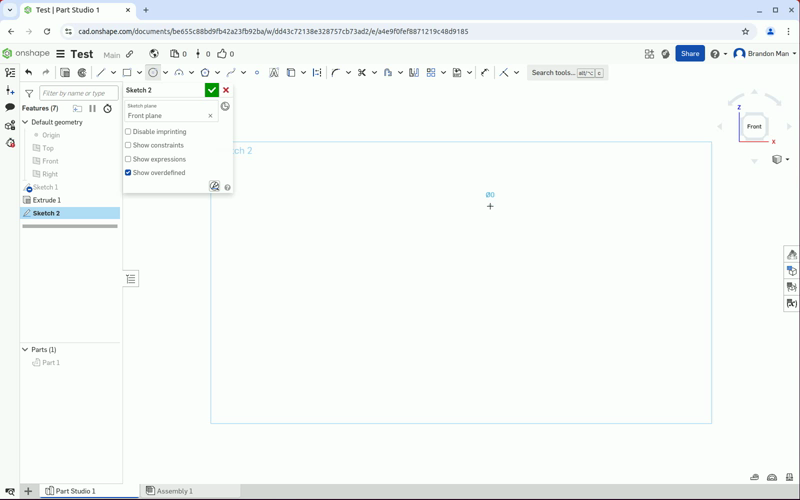
mouse_move(505, 205)
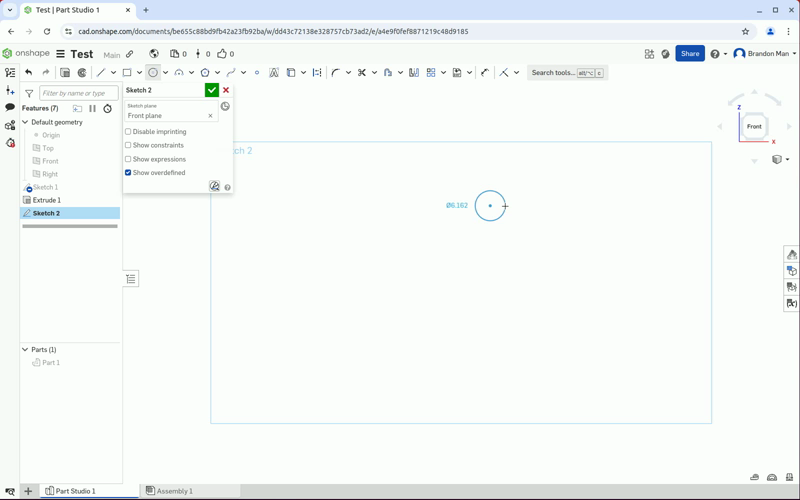
click(505, 205)
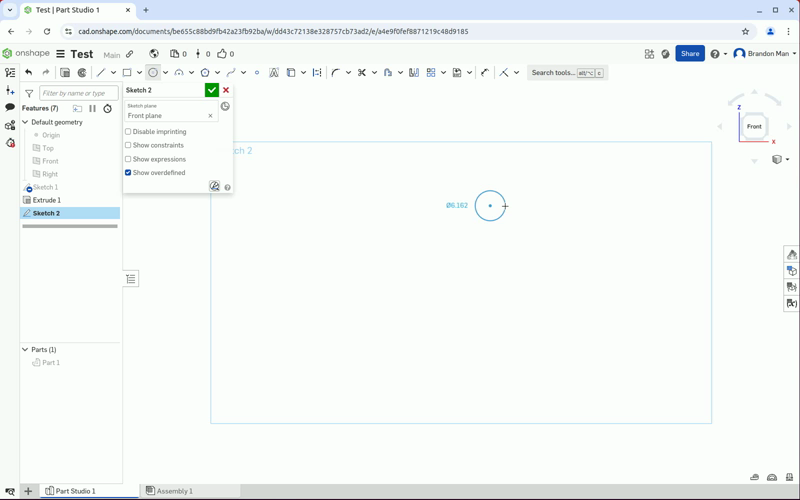
key(esc)
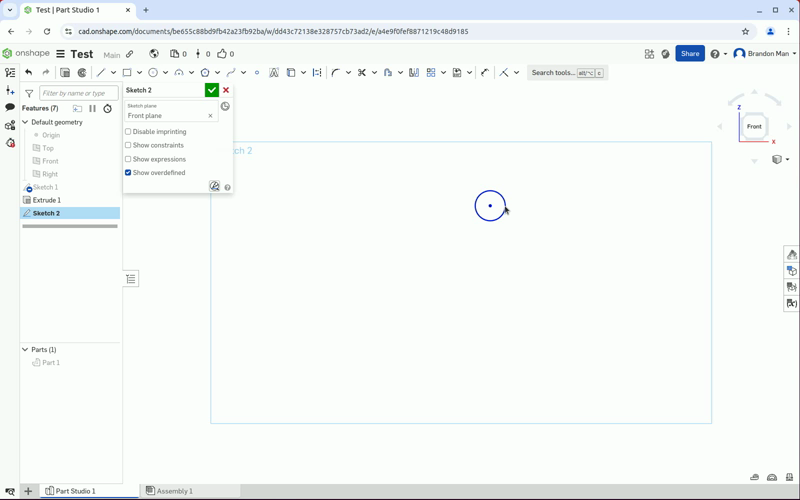
mouse_move(490, 206)
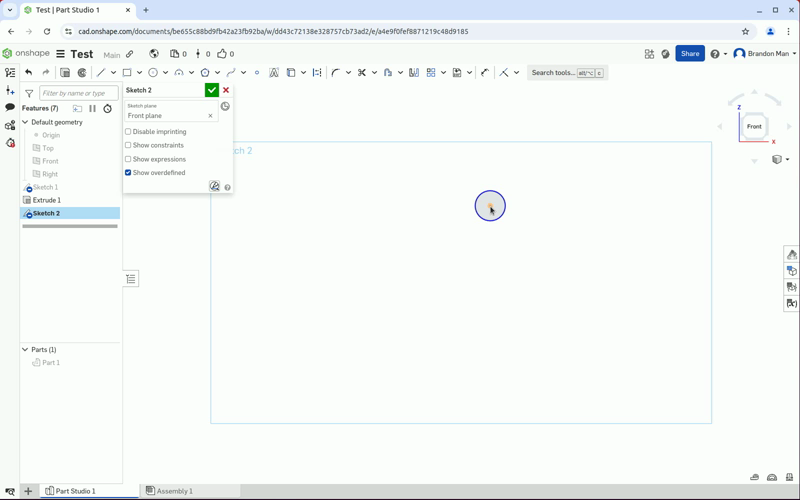
scroll(6)
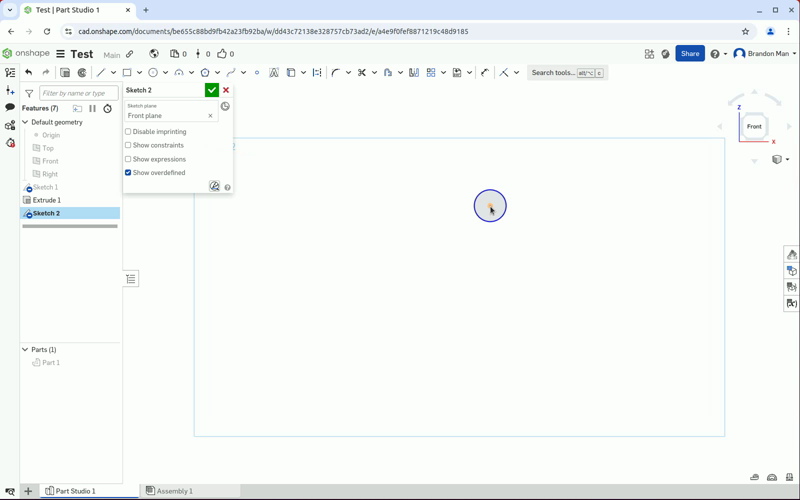
scroll(6)
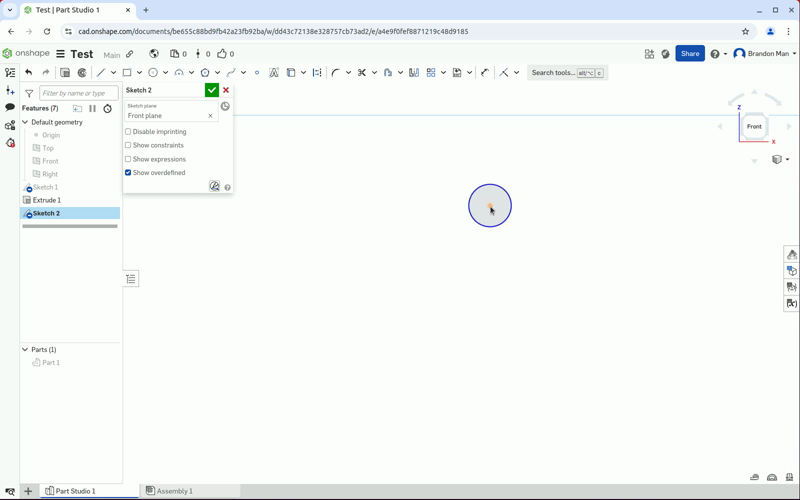
scroll(6)
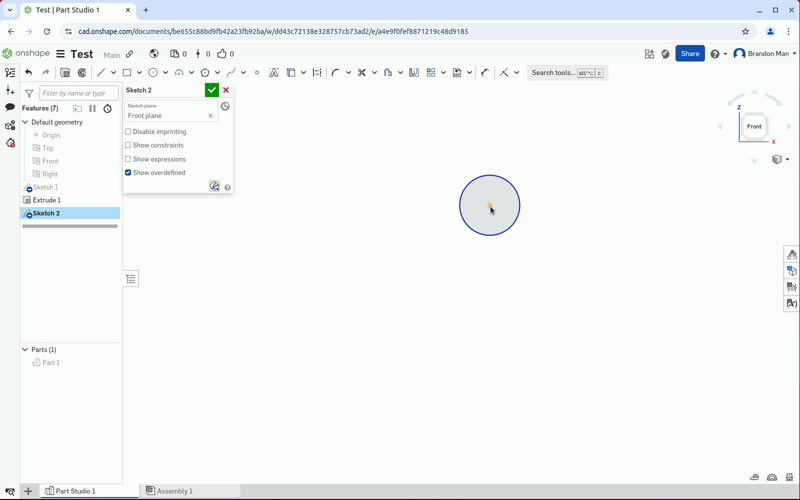
scroll(6)
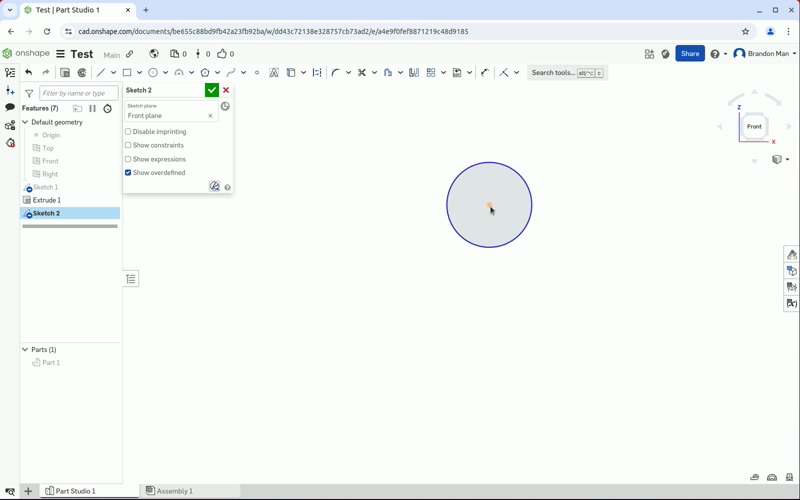
scroll(6)
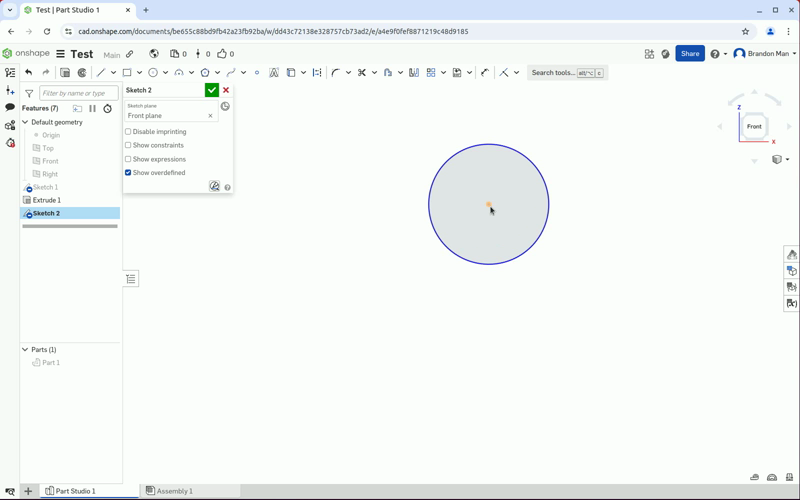
scroll(6)
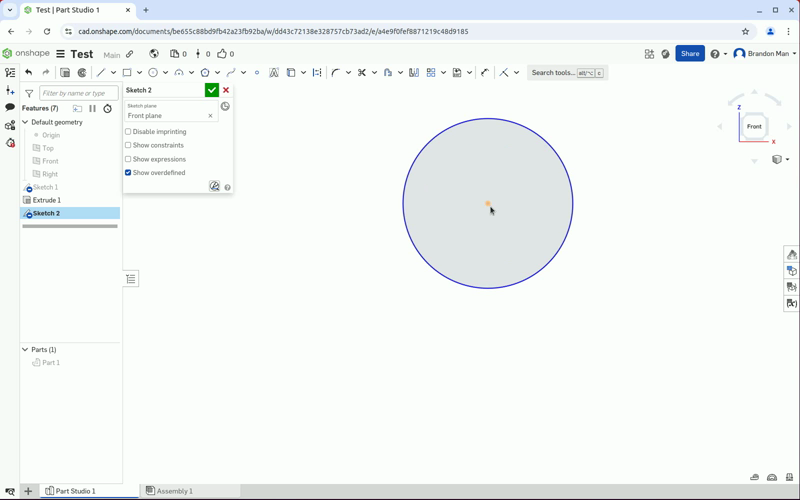
scroll(6)
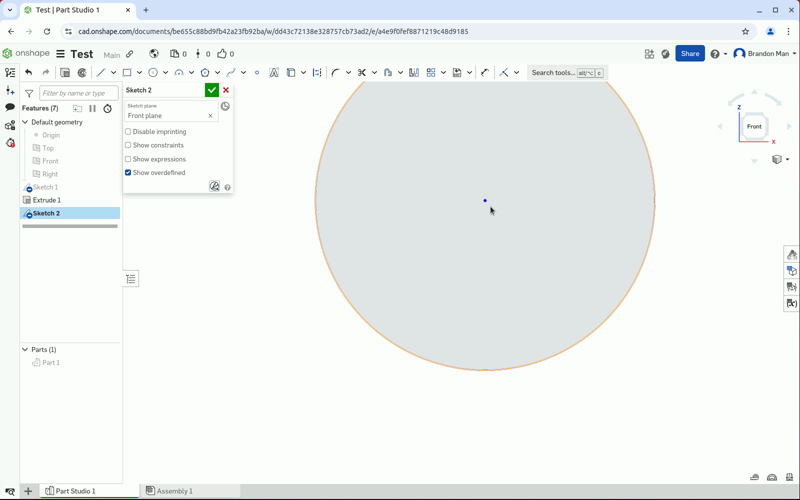
click(490, 206)
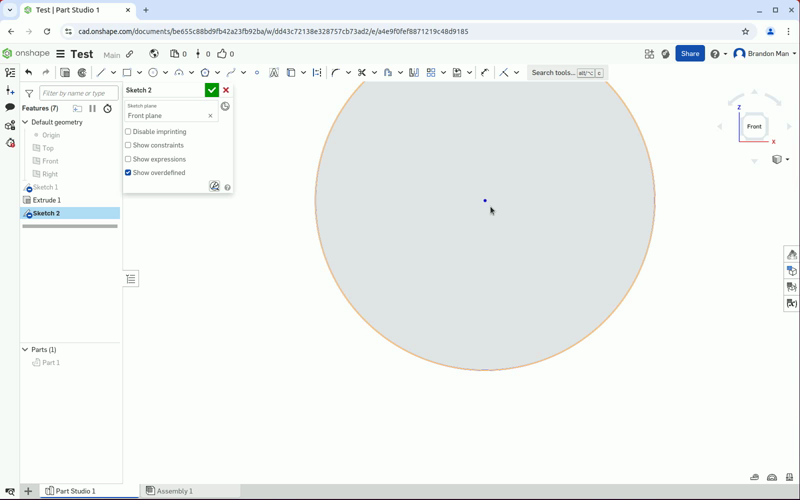
scroll(-6)
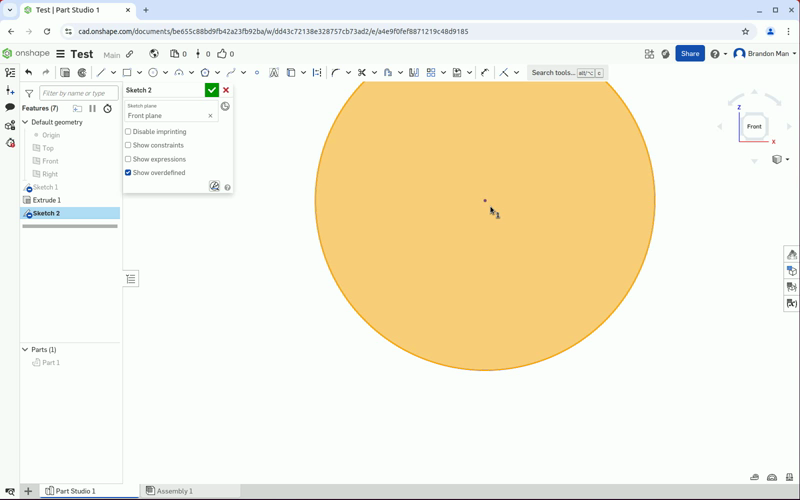
scroll(-6)
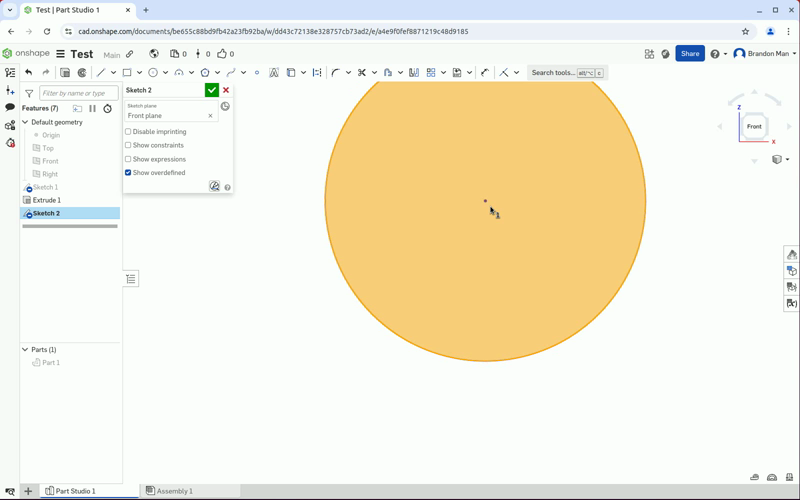
scroll(-6)
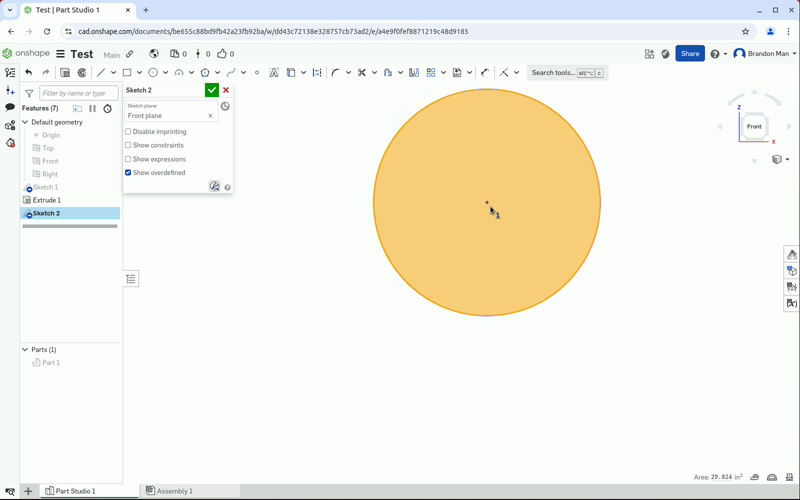
scroll(-6)
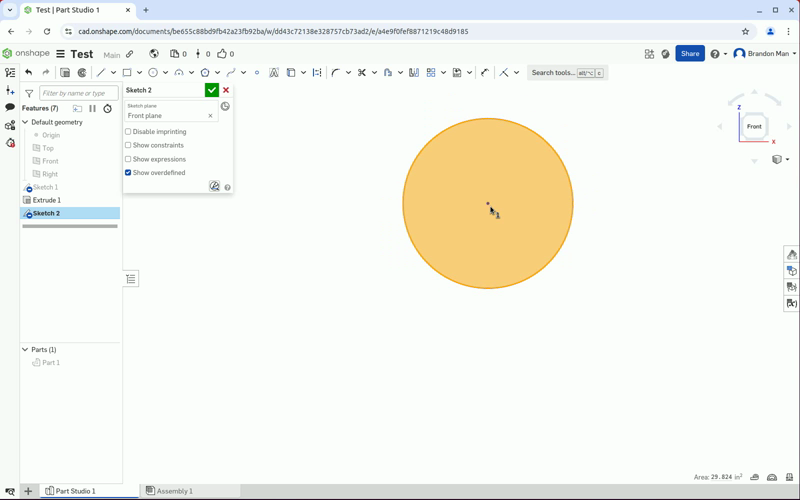
scroll(-6)
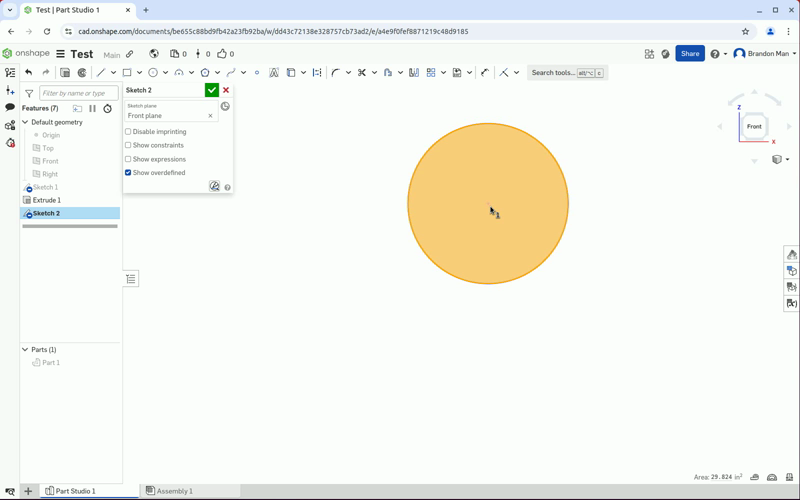
scroll(-6)
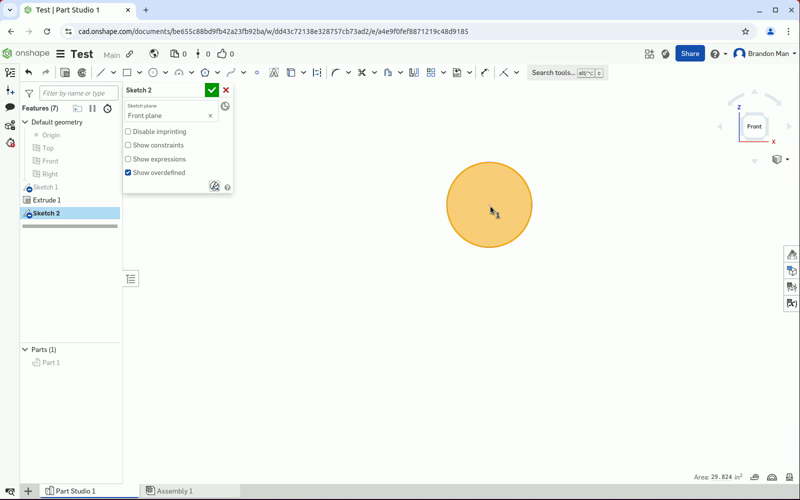
scroll(-6)
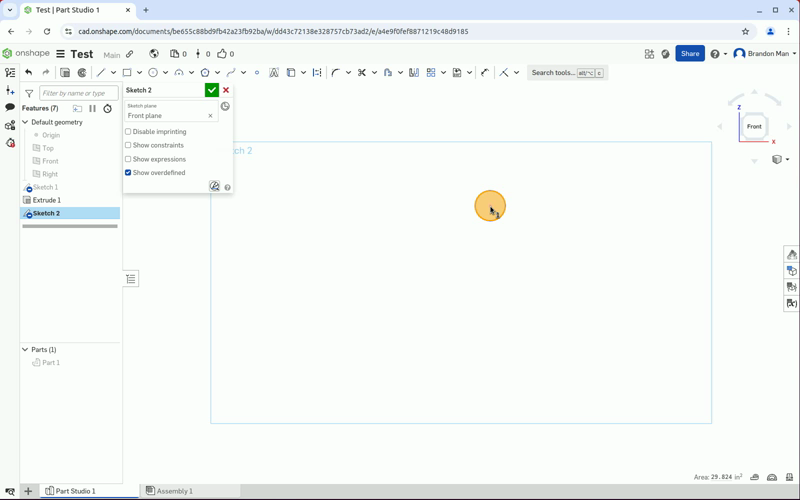
mouse_move(73, 352)
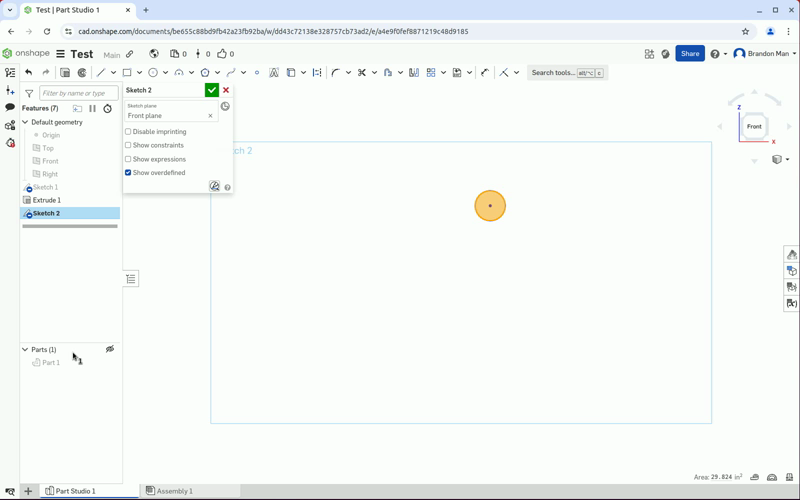
key(shift+y)
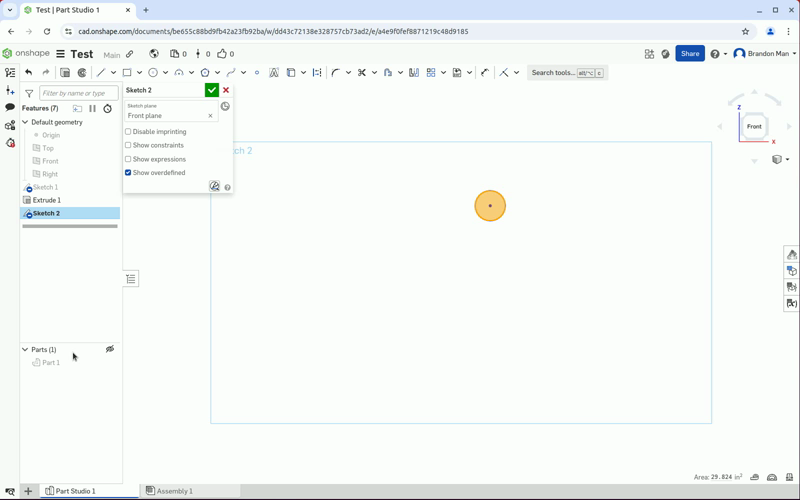
key(shift+e)
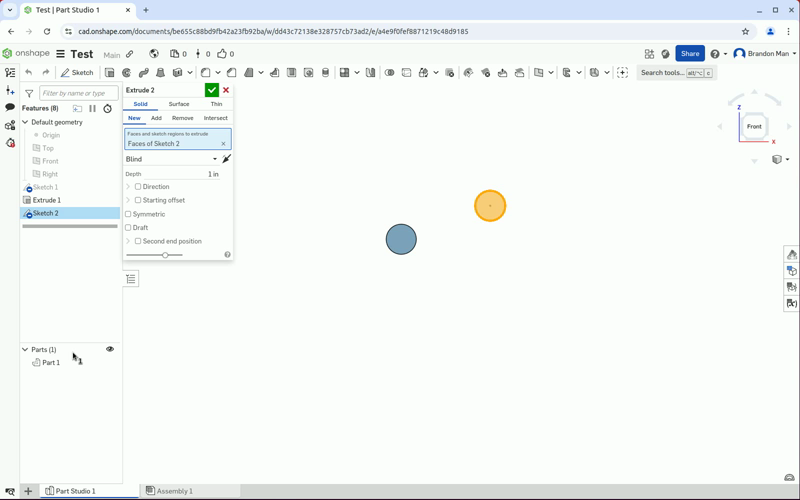
mouse_move(143, 106)
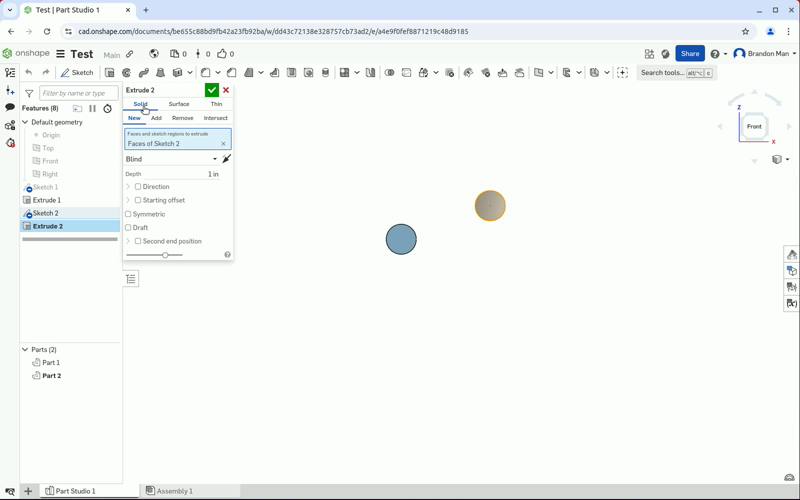
click(143, 106)
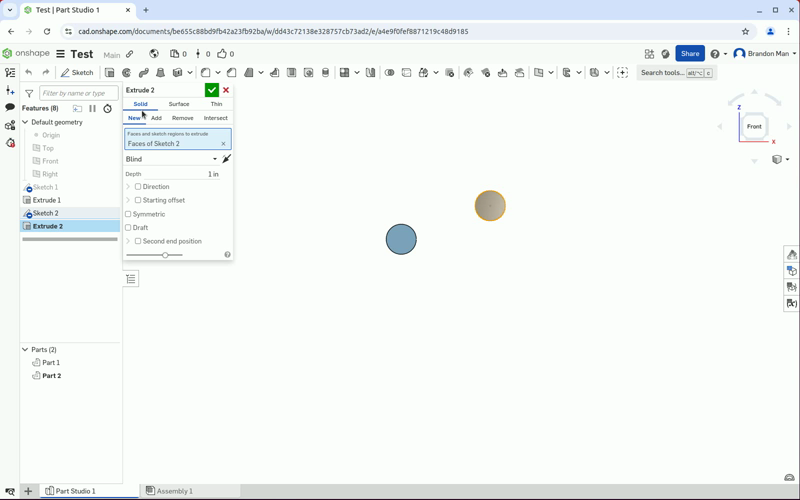
mouse_move(137, 120)
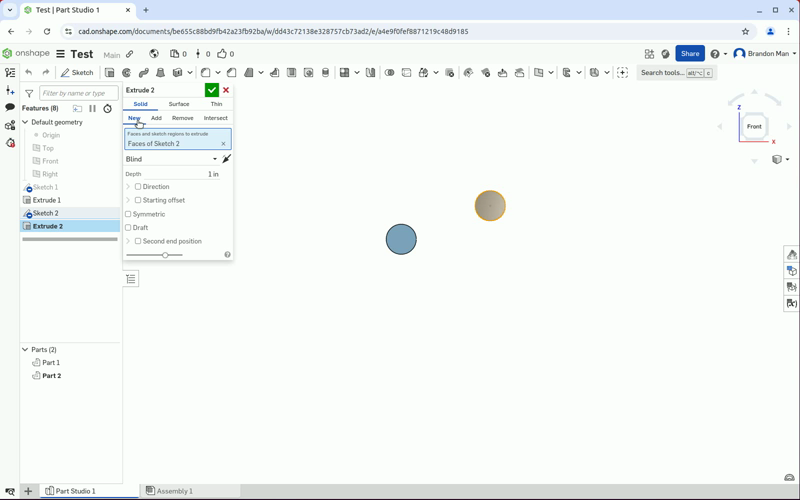
click(137, 120)
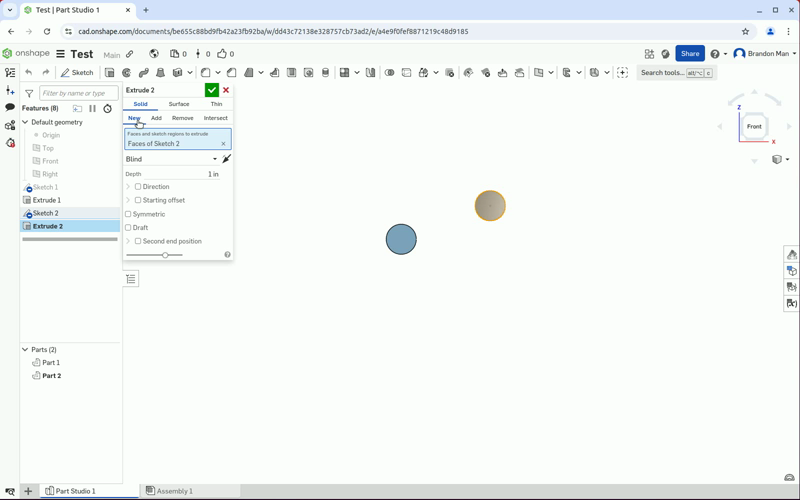
key(tab, 4)
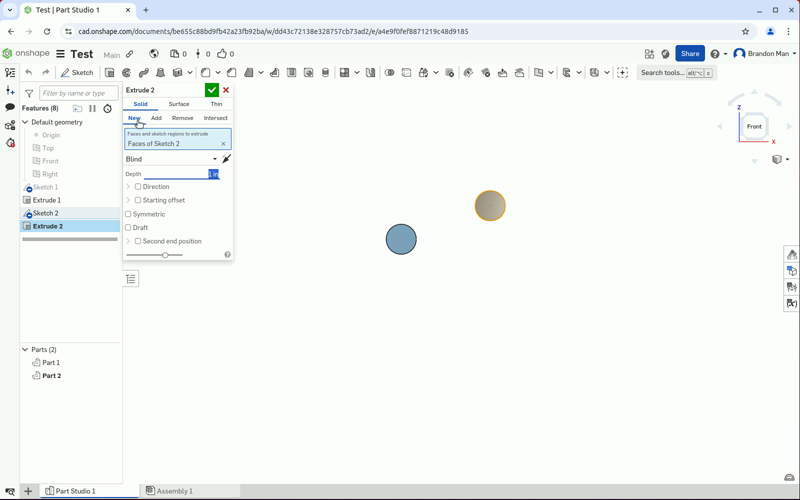
text(11.313)
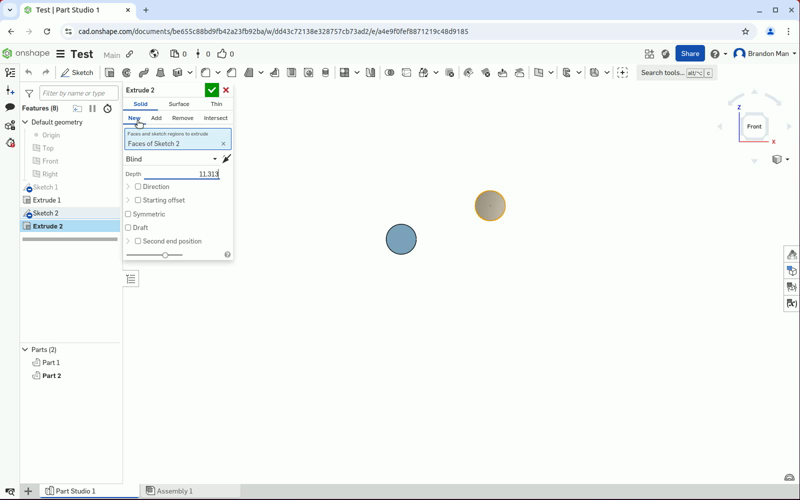
key(enter)
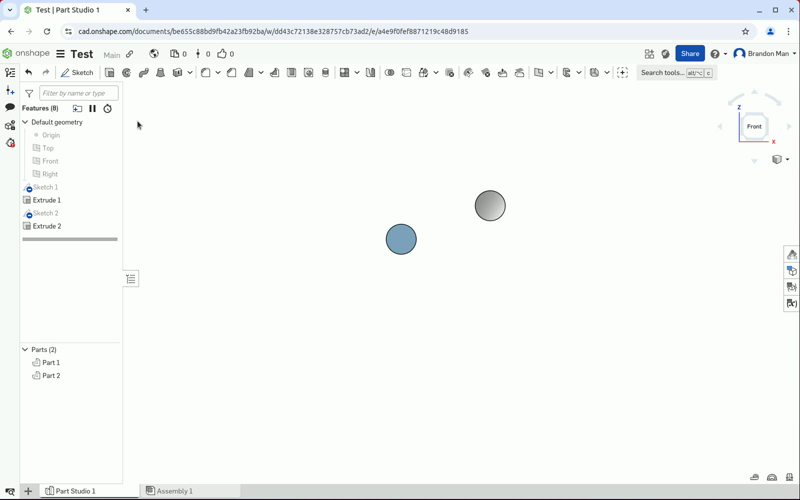
key(shift+h)
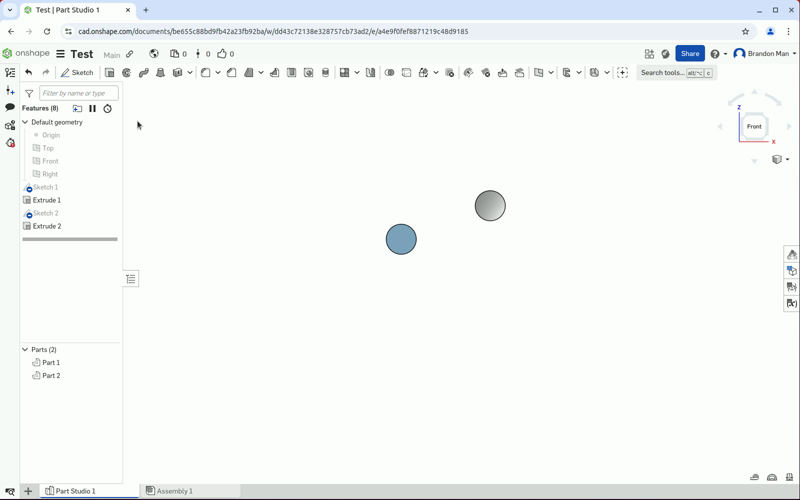
key(shift+h)
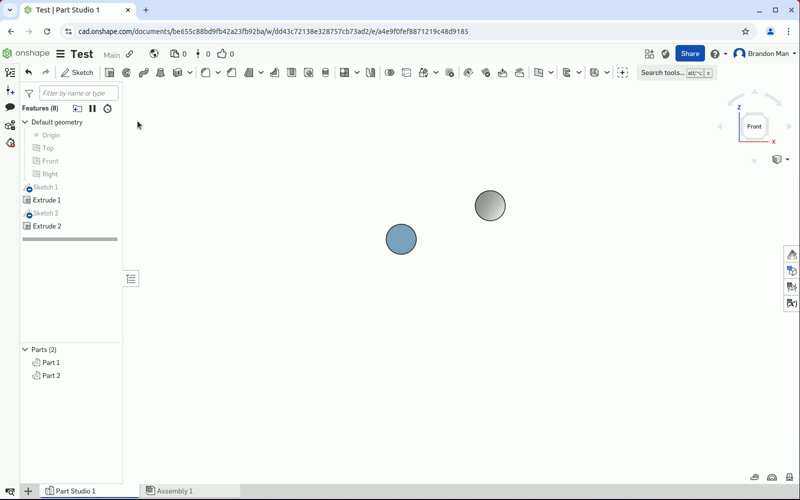
mouse_move(73, 189)
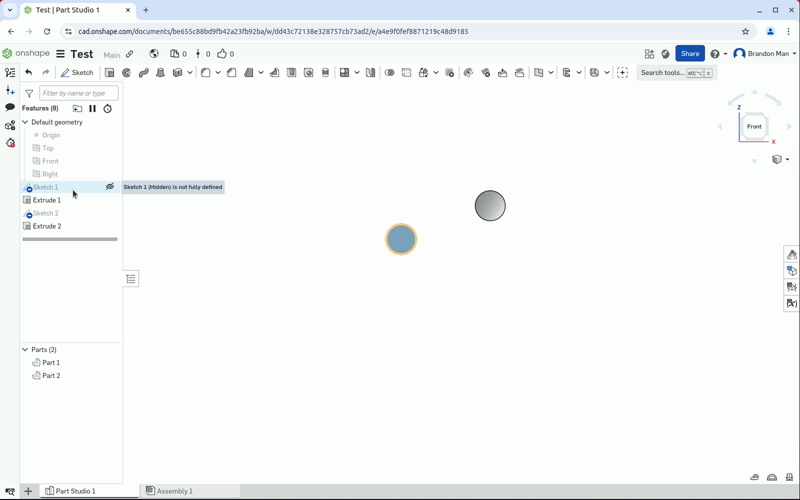
click(73, 189)
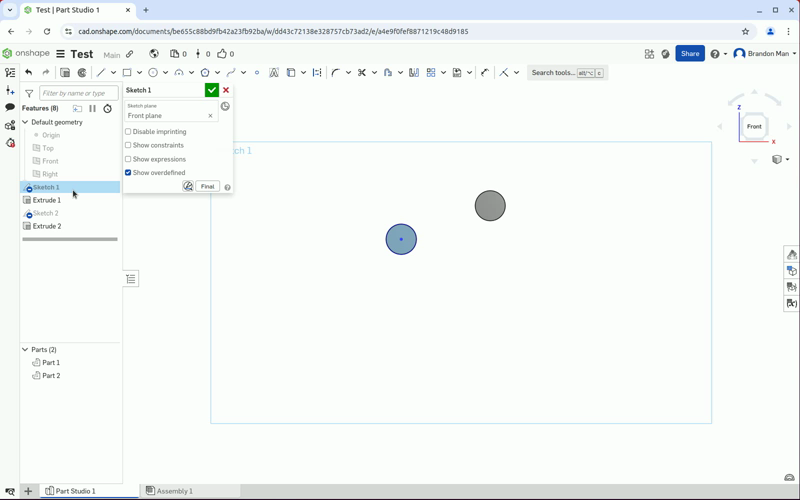
mouse_move(229, 92)
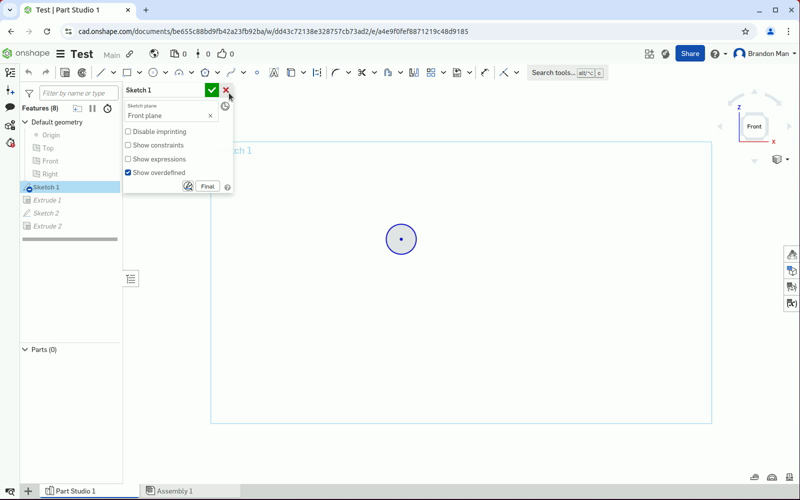
click(229, 92)
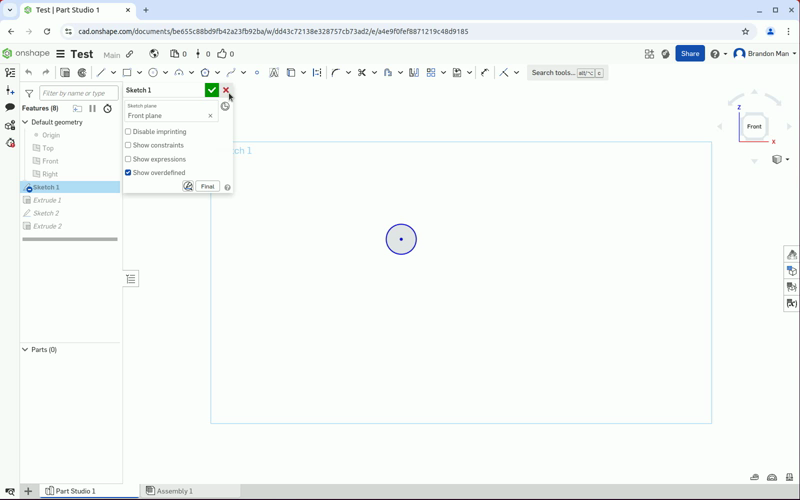
key(shift+s)
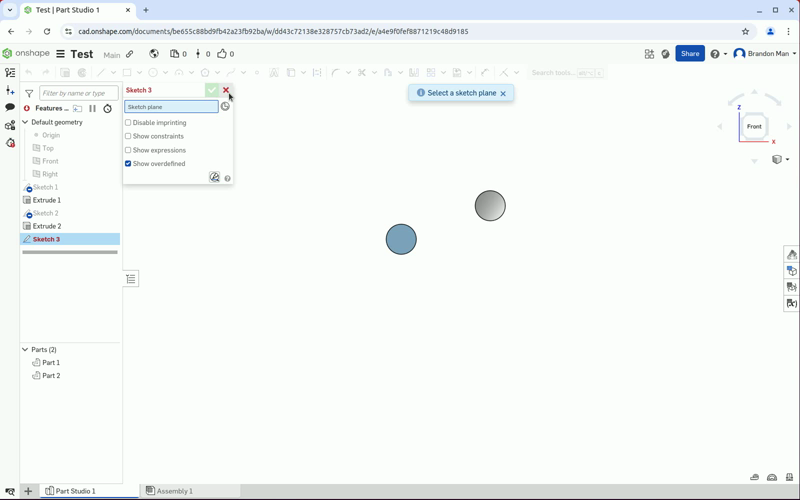
mouse_move(73, 163)
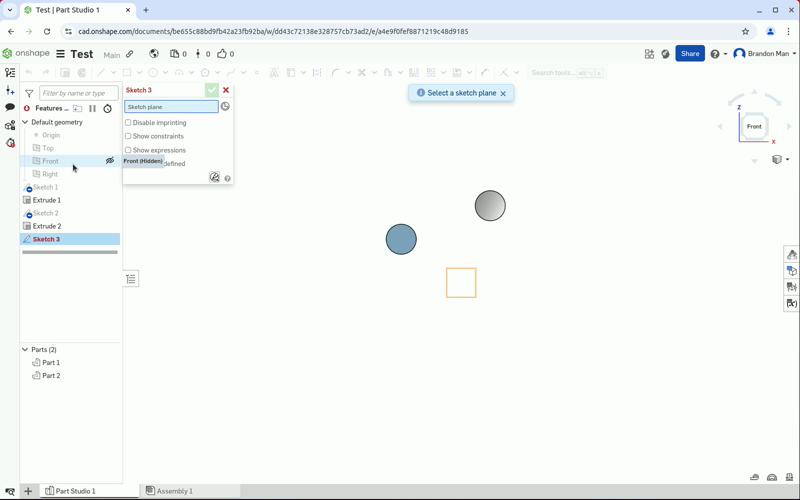
click(73, 163)
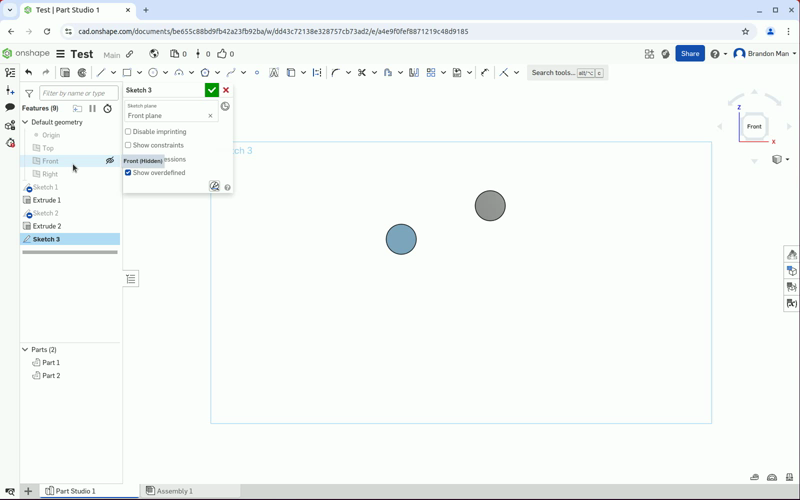
mouse_move(73, 352)
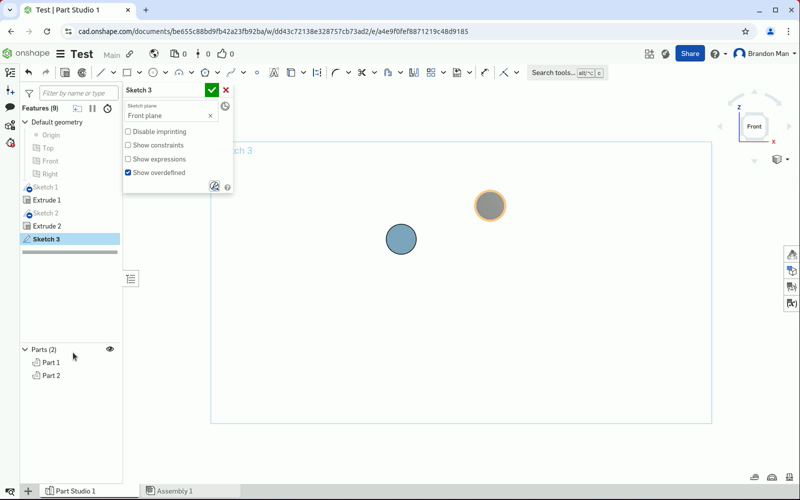
key(y)
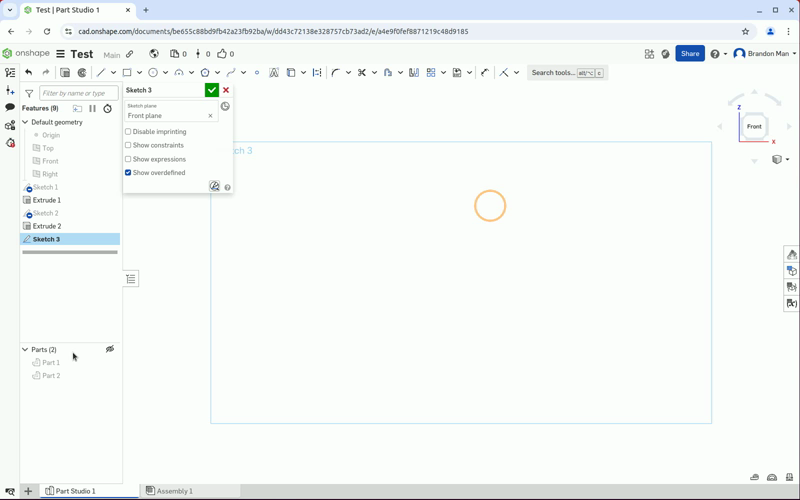
key(c)
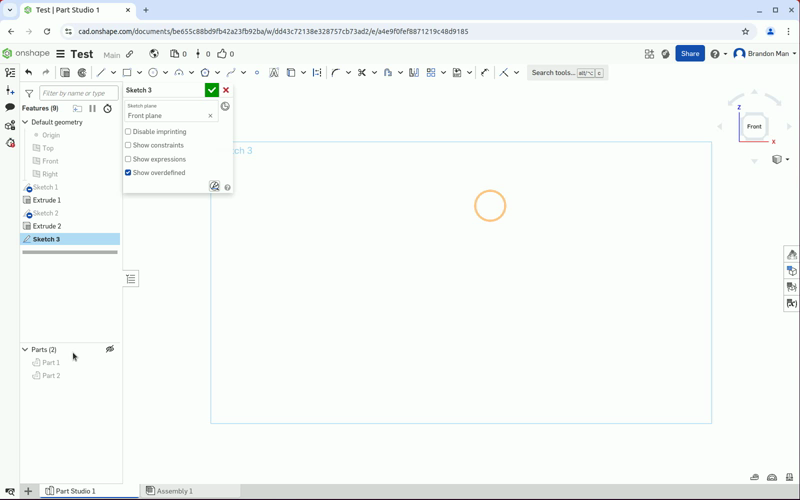
key_down(shift)
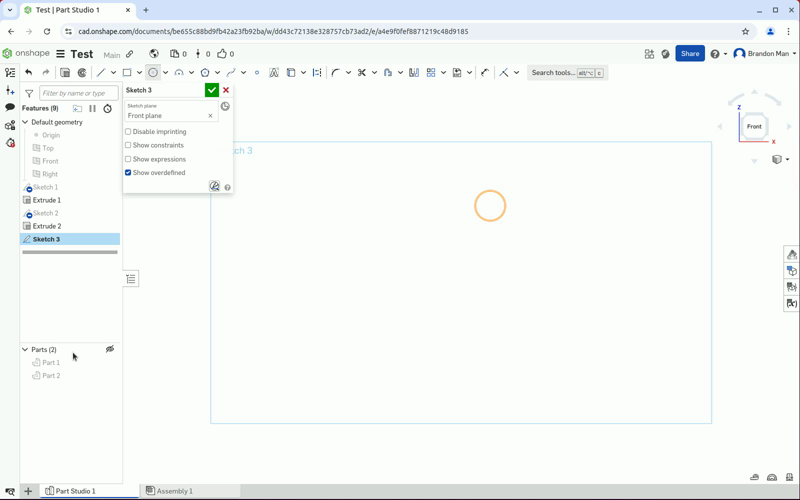
mouse_move(559, 244)
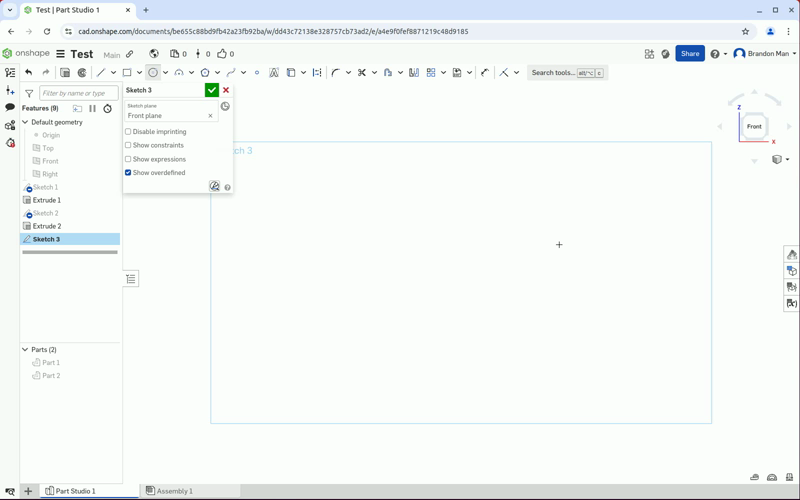
click(559, 244)
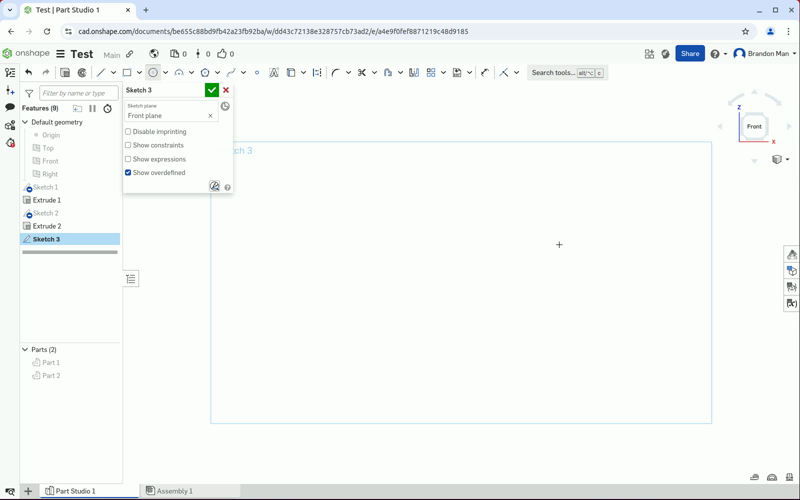
key_up(shift)
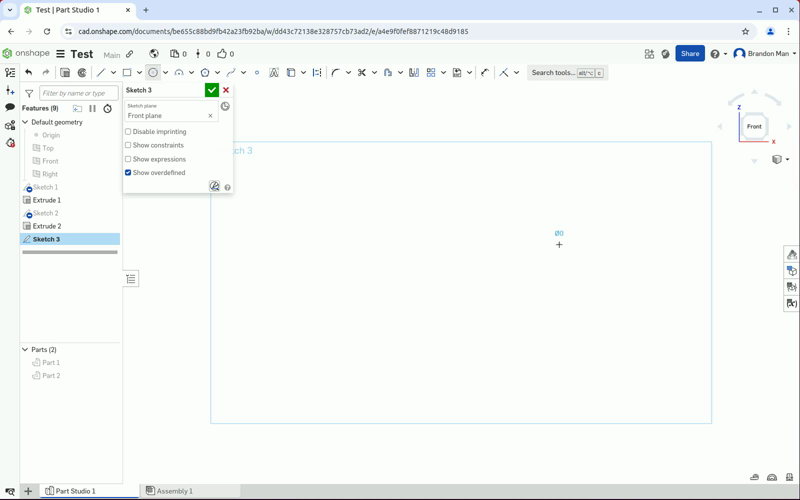
mouse_move(574, 244)
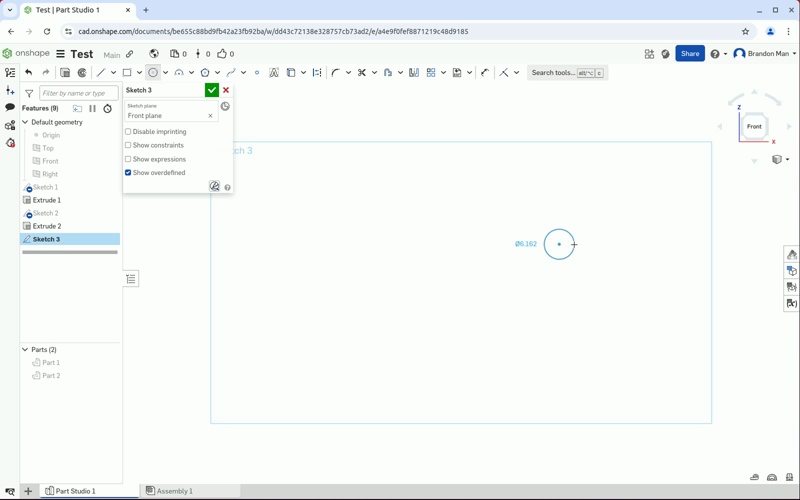
click(574, 244)
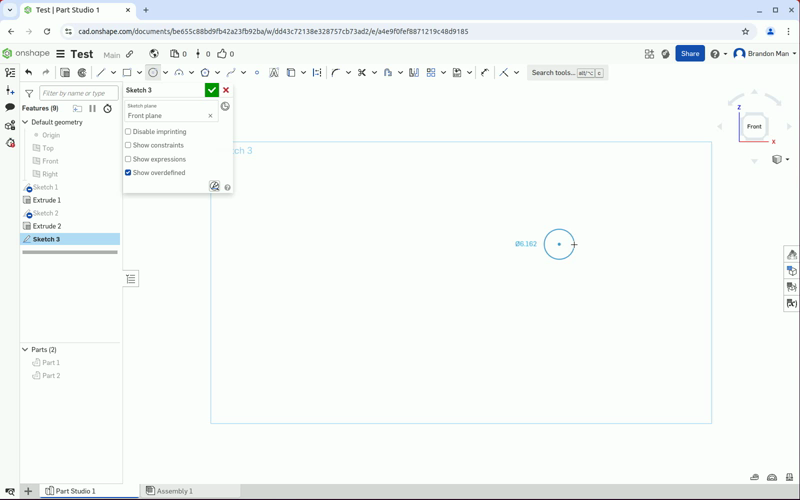
key(esc)
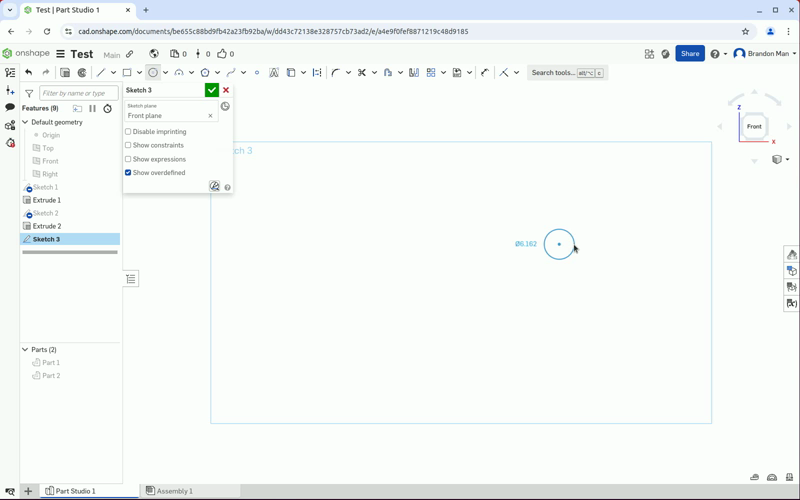
mouse_move(572, 246)
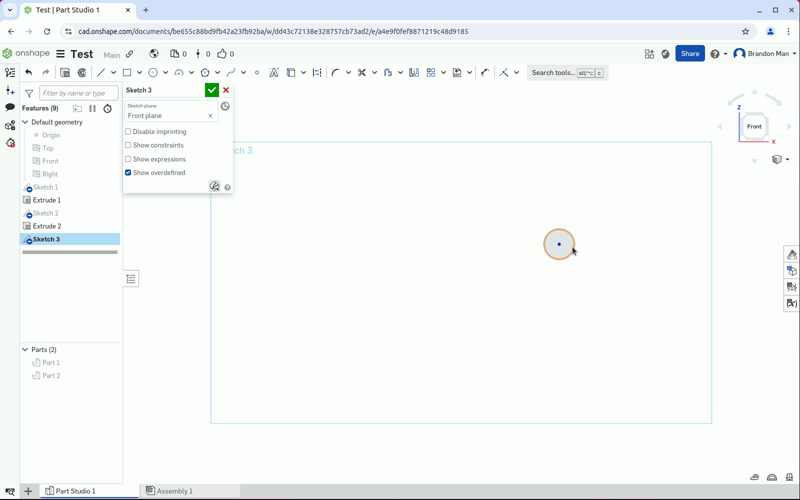
scroll(6)
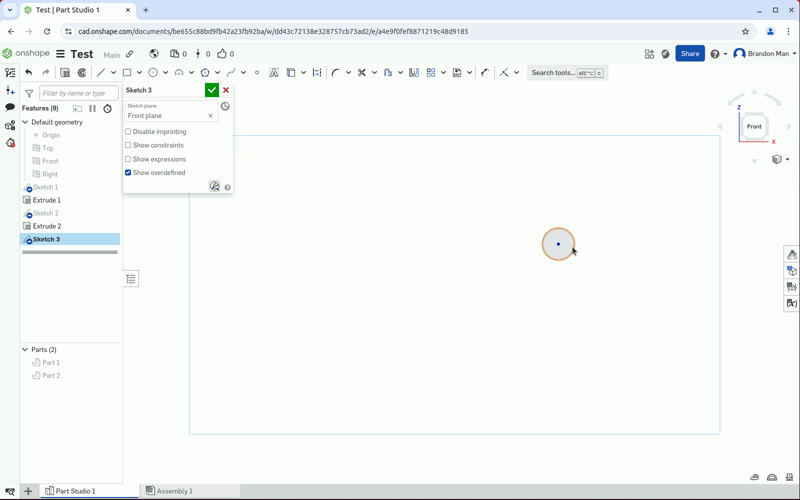
scroll(6)
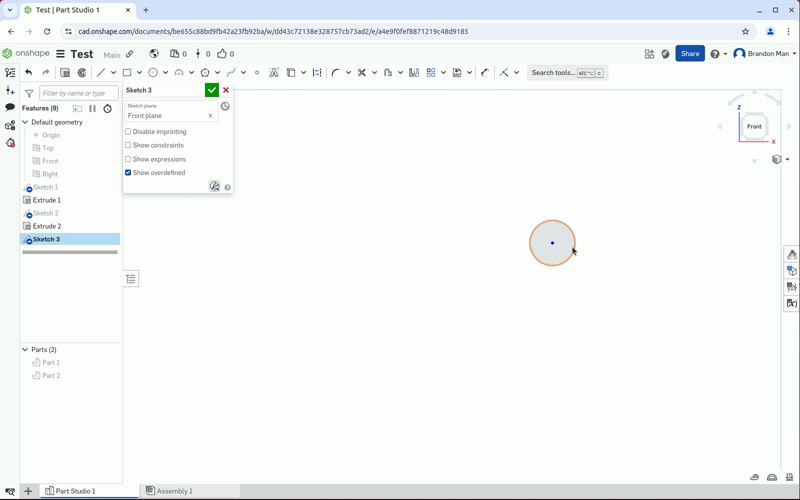
scroll(6)
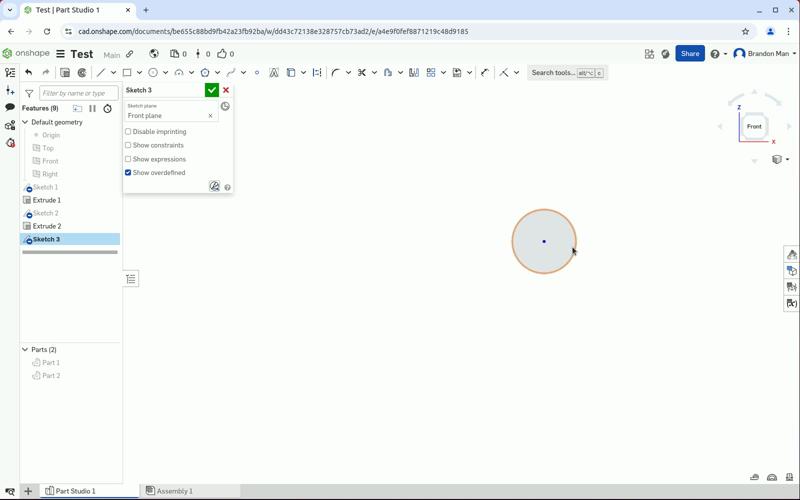
scroll(6)
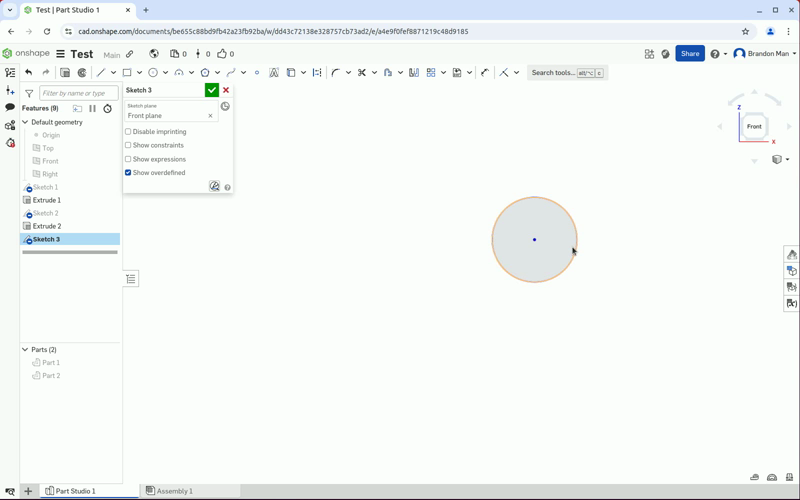
scroll(6)
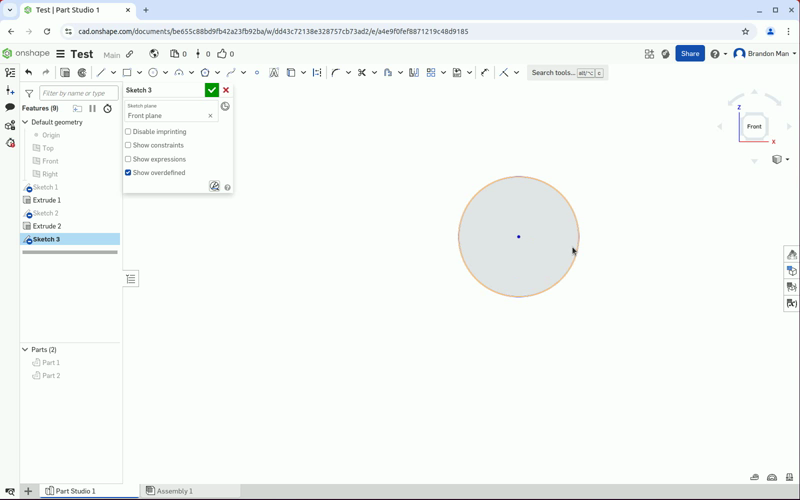
scroll(6)
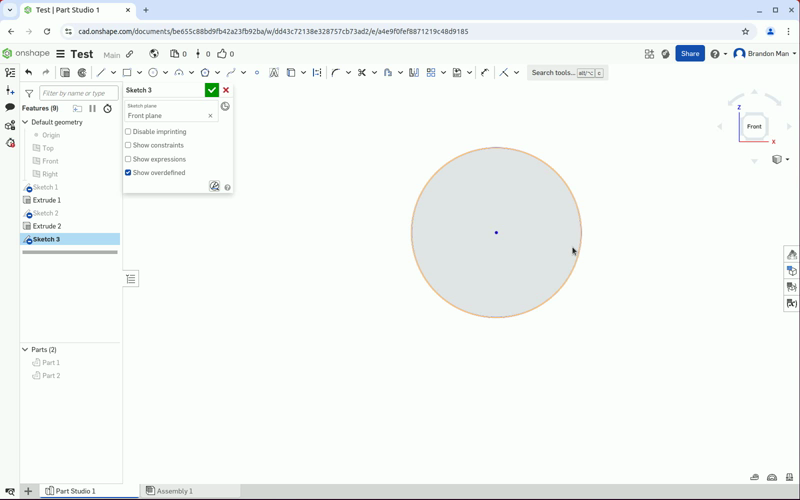
scroll(6)
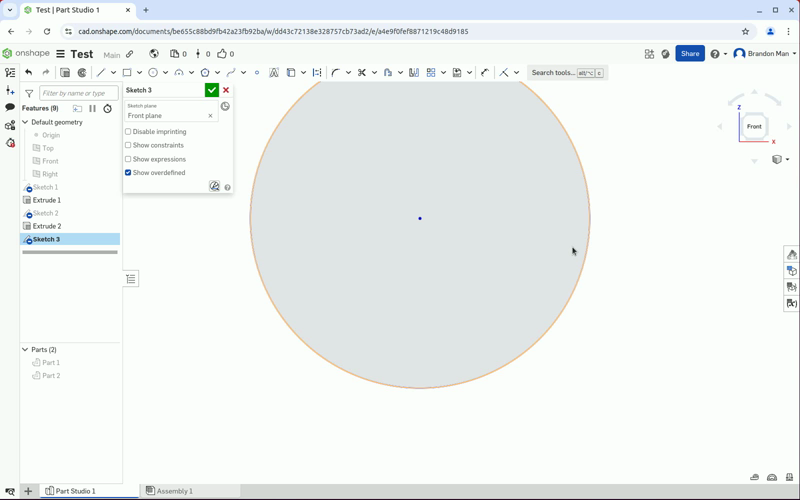
click(572, 246)
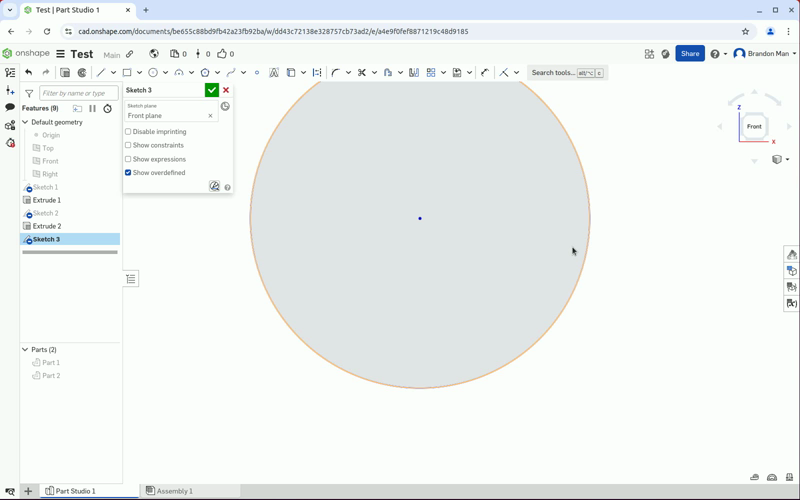
scroll(-6)
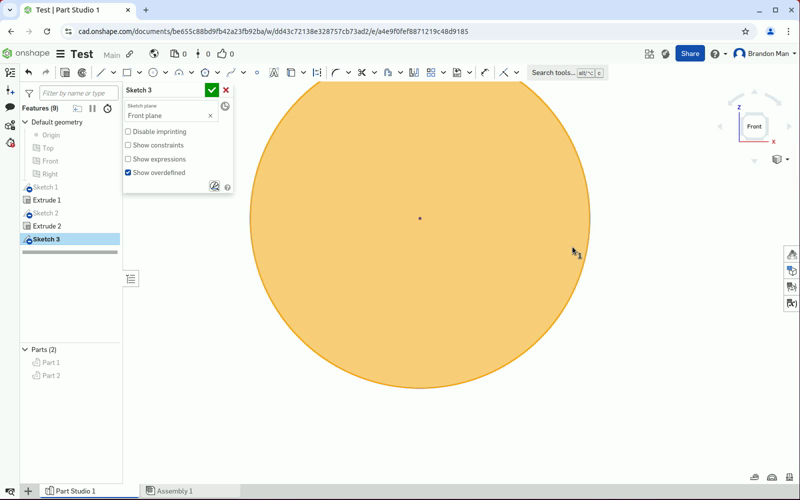
scroll(-6)
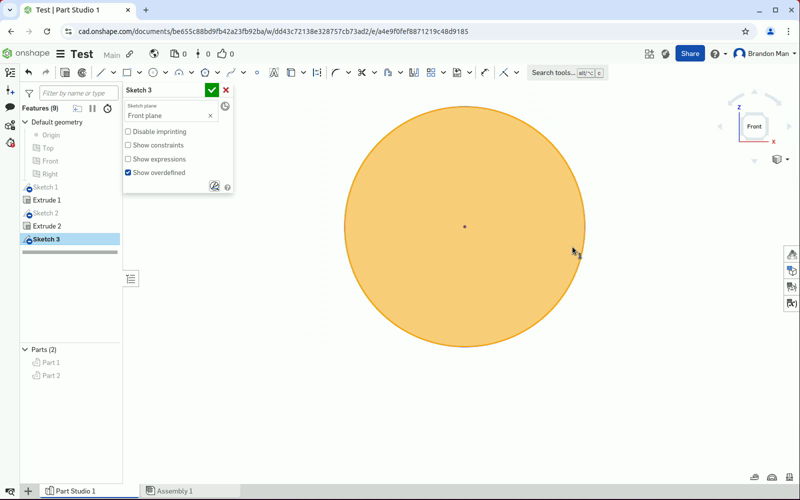
scroll(-6)
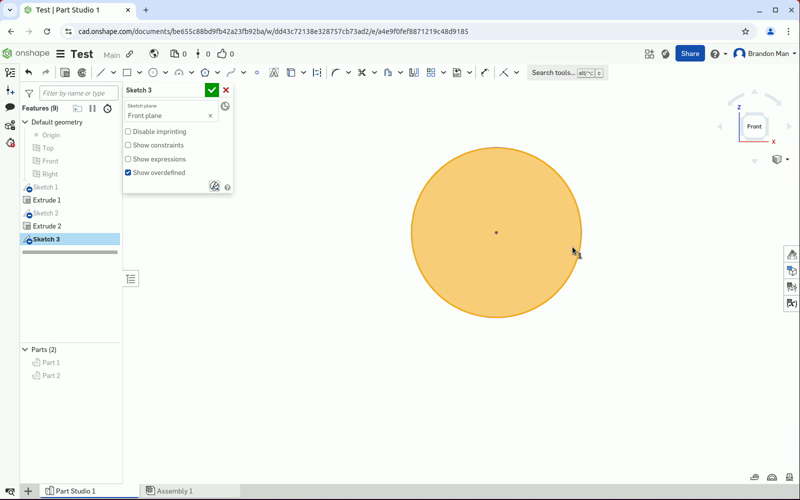
scroll(-6)
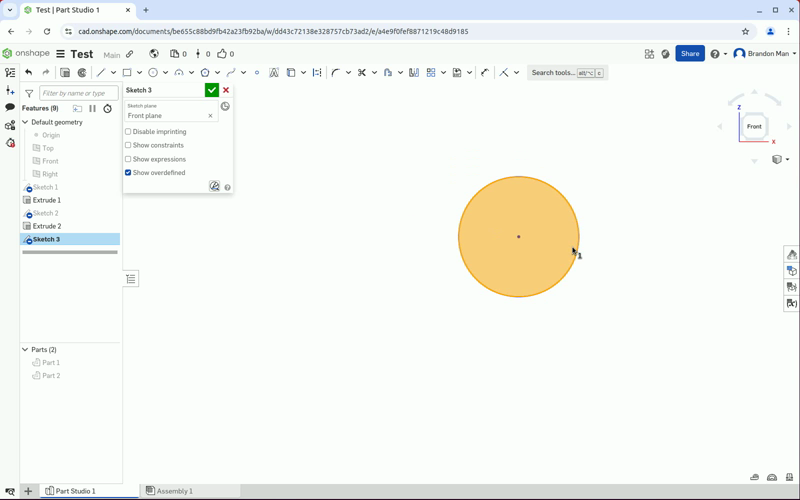
scroll(-6)
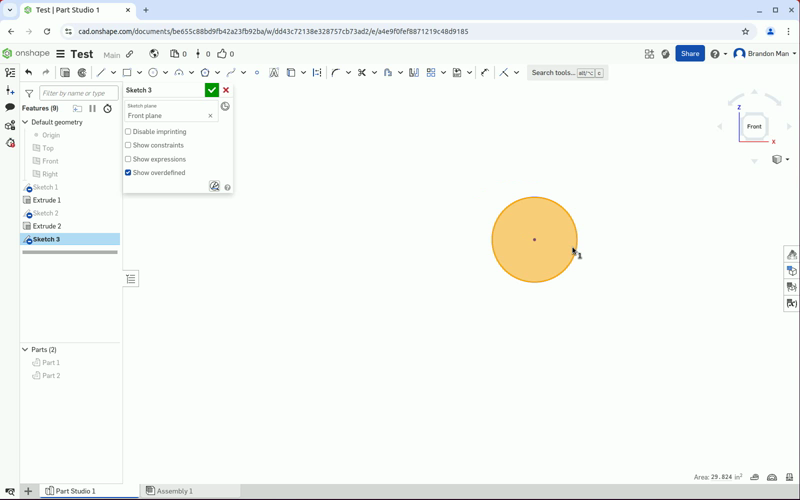
scroll(-6)
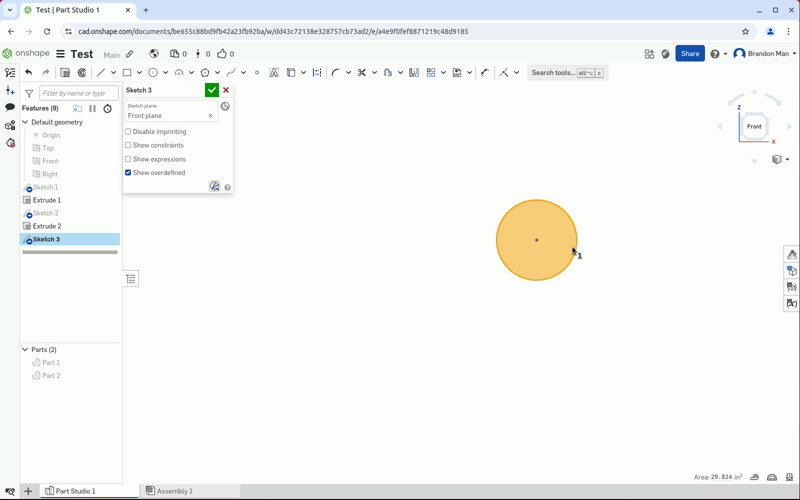
scroll(-6)
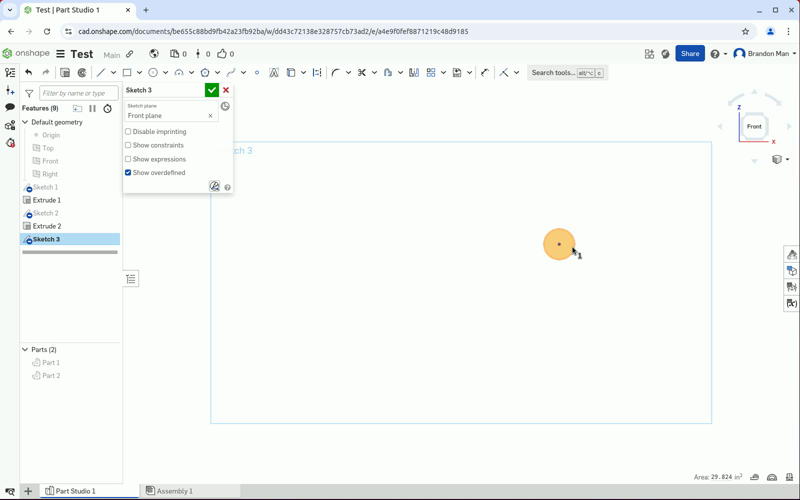
mouse_move(73, 352)
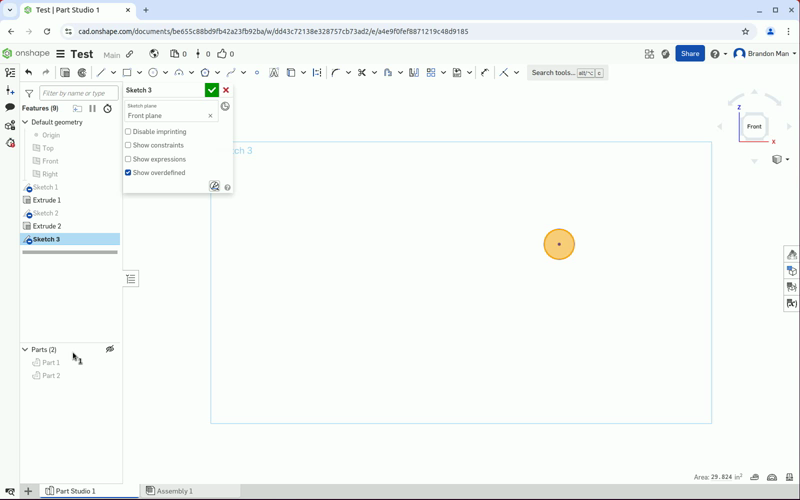
key(shift+y)
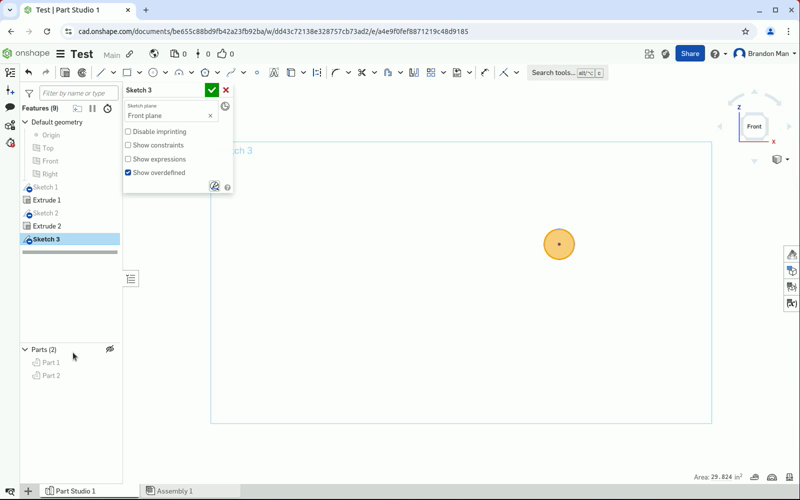
key(shift+e)
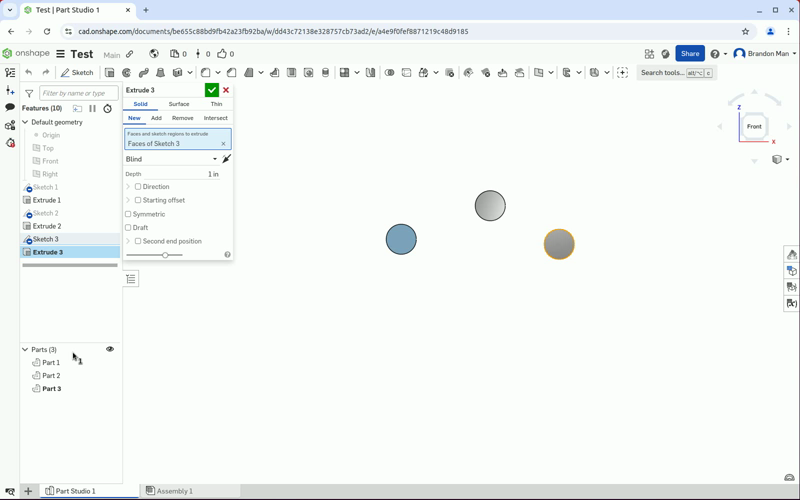
mouse_move(143, 106)
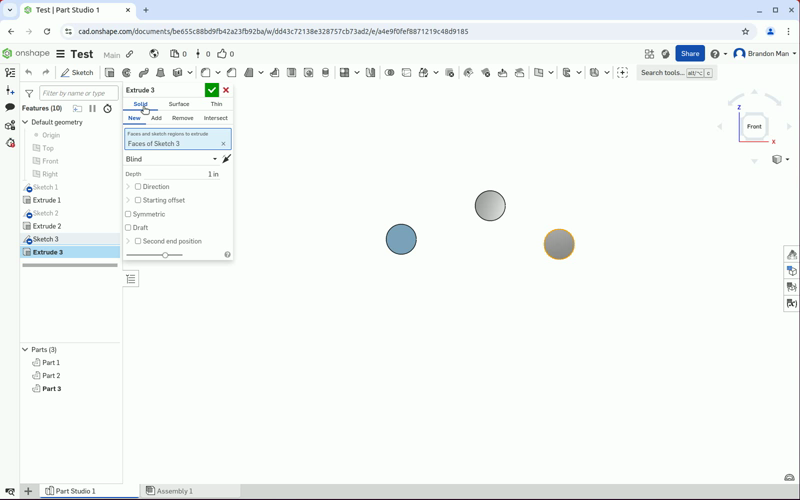
click(143, 106)
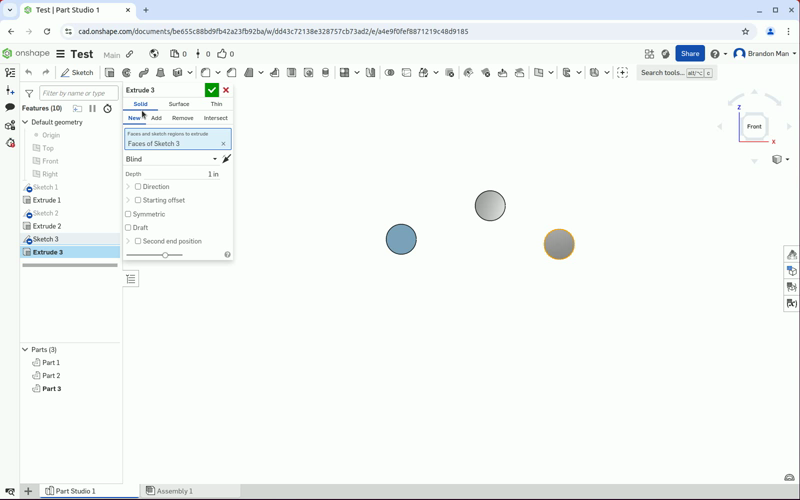
mouse_move(137, 120)
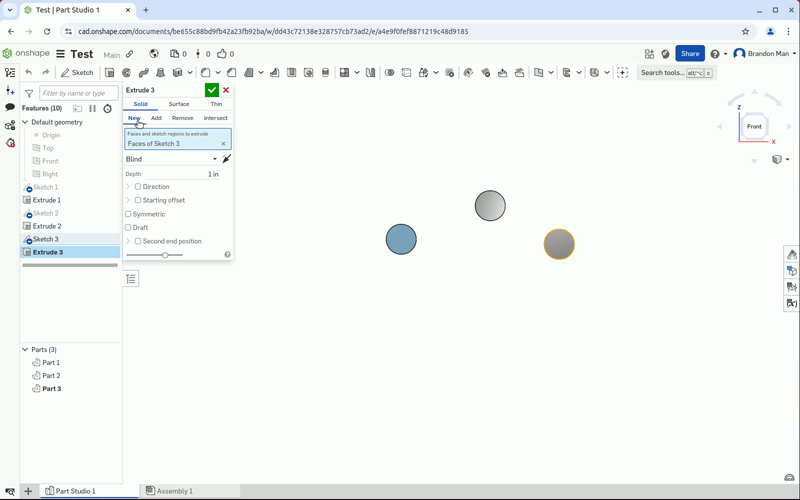
click(137, 120)
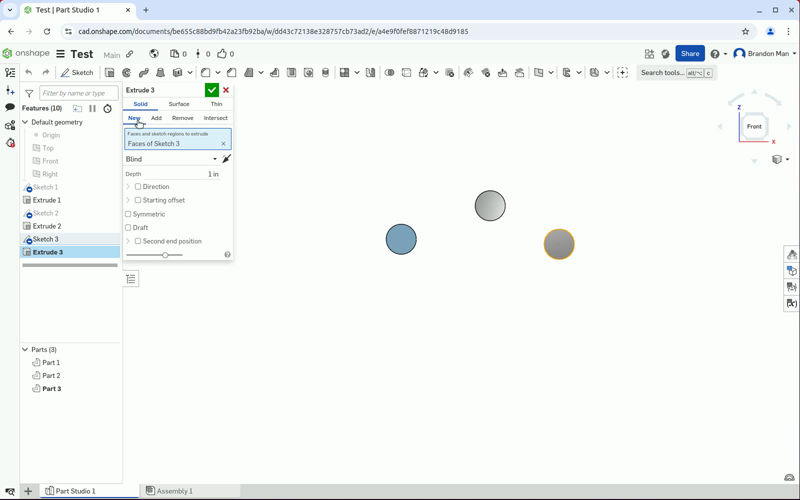
key(tab, 4)
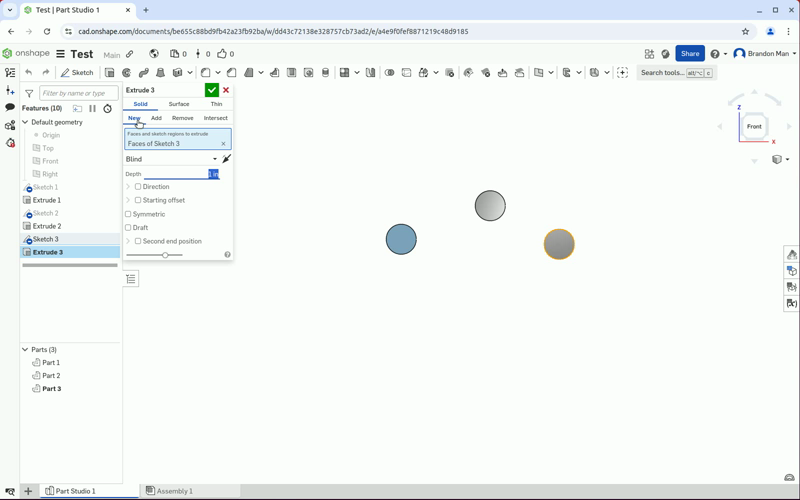
text(11.313)
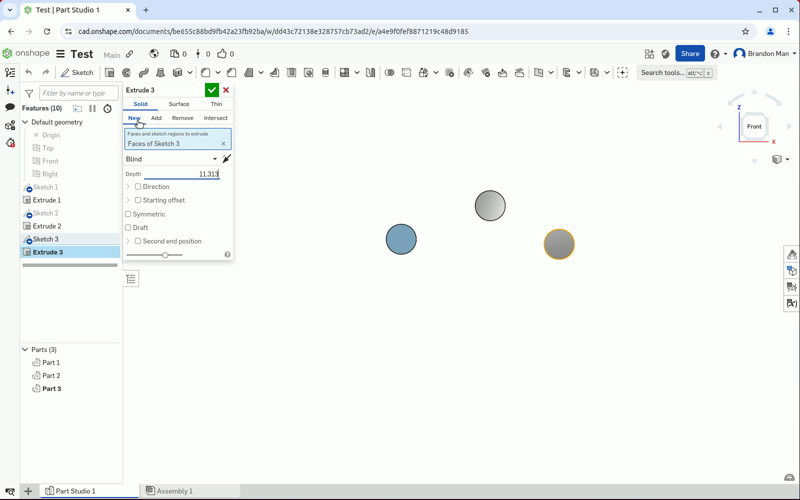
key(enter)
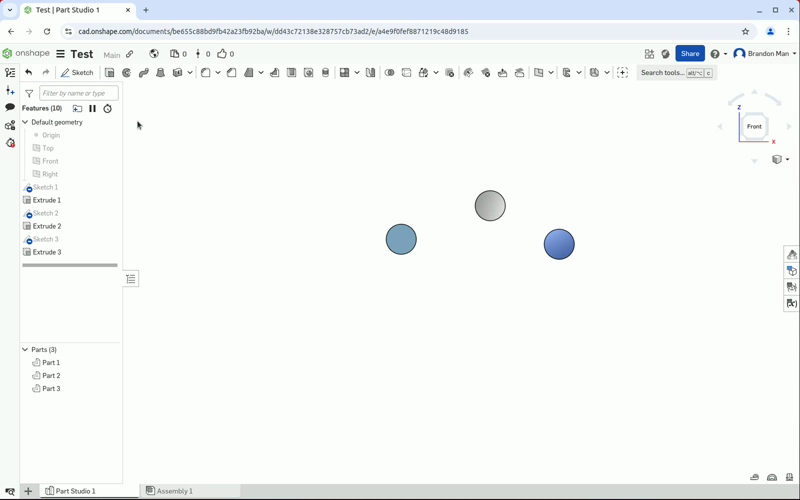
key(shift+h)
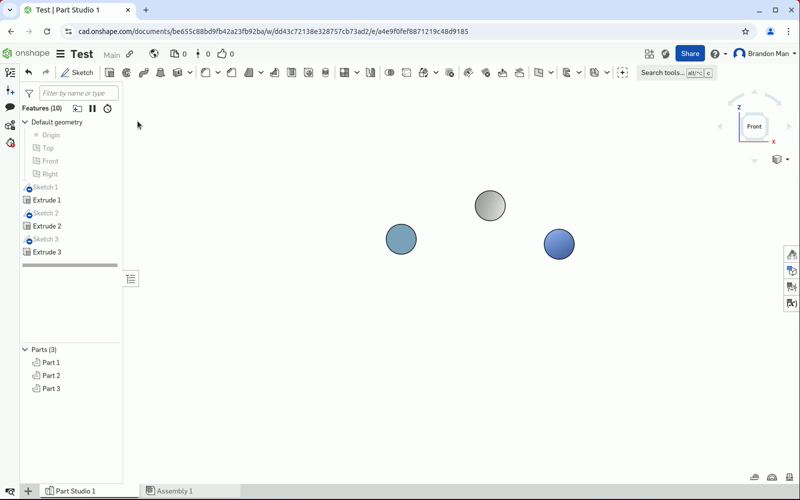
key(shift+h)
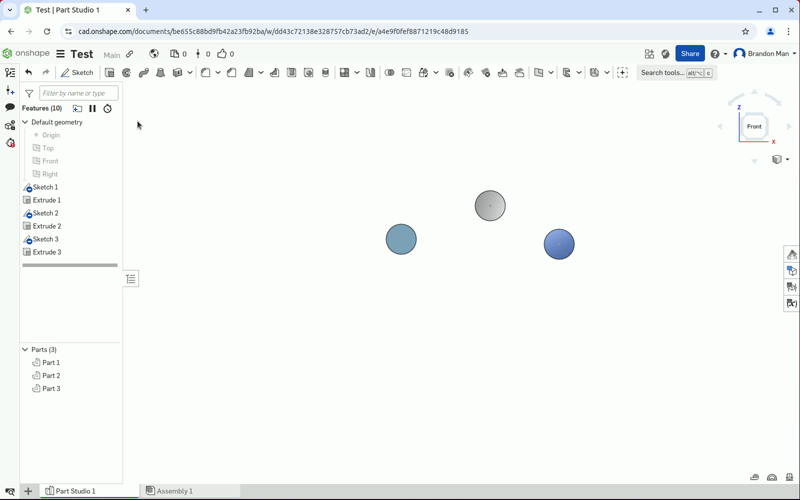
key(shift+7)
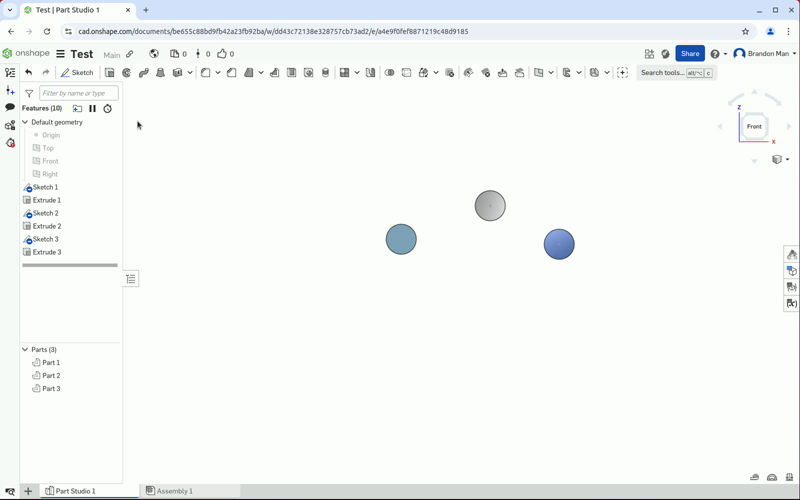
key(left, 2)
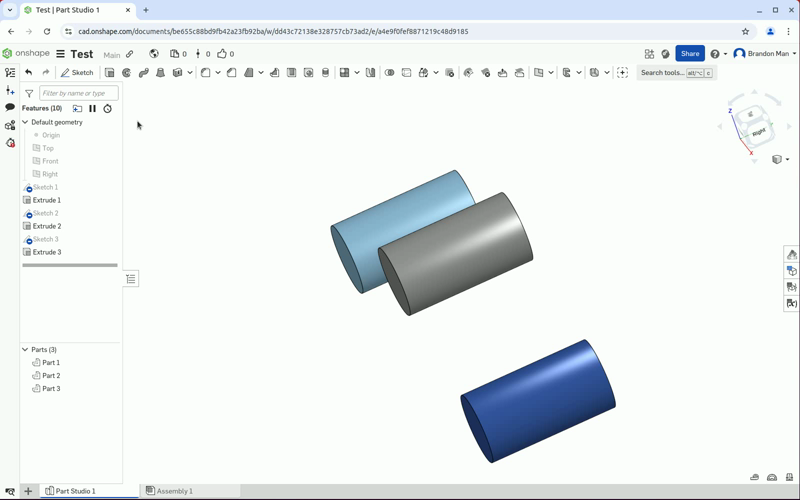
key(down, 2)
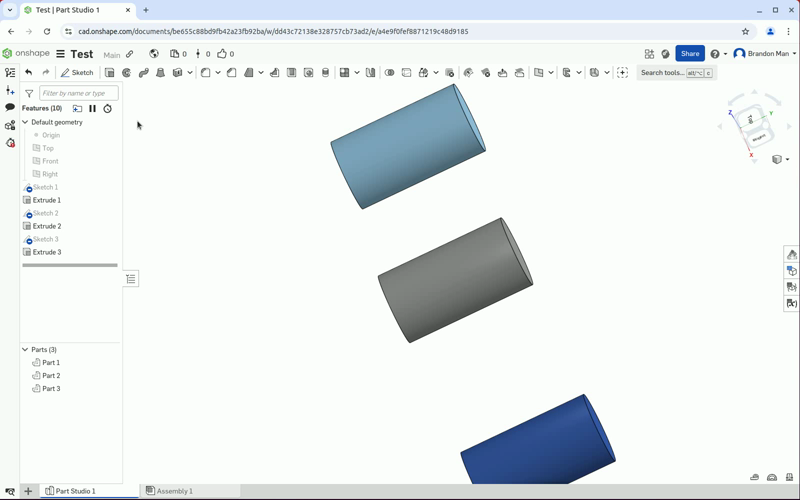
key(up, 2)
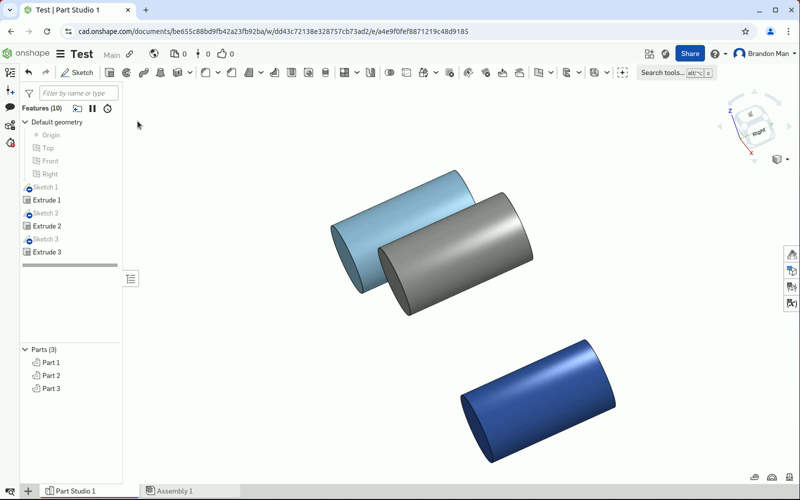
key(right, 2)
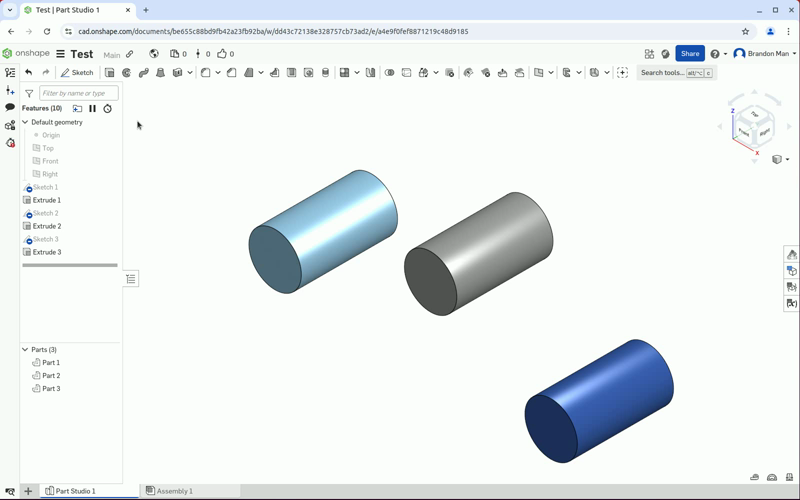
mouse_move(73, 189)
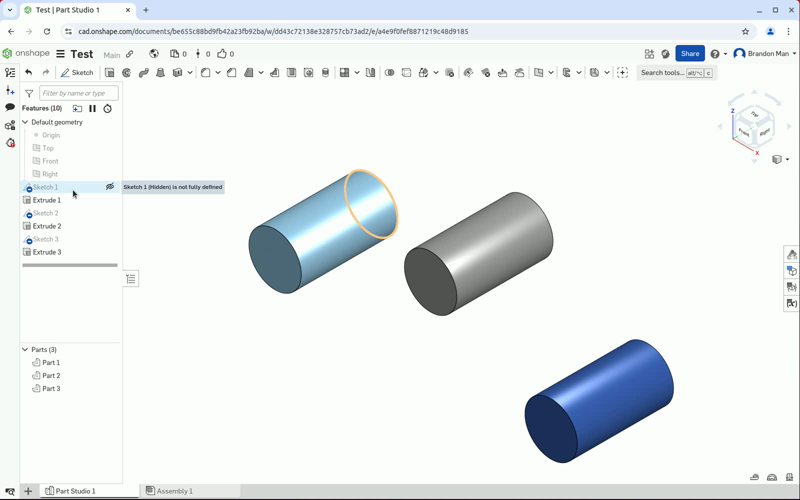
click(73, 189)